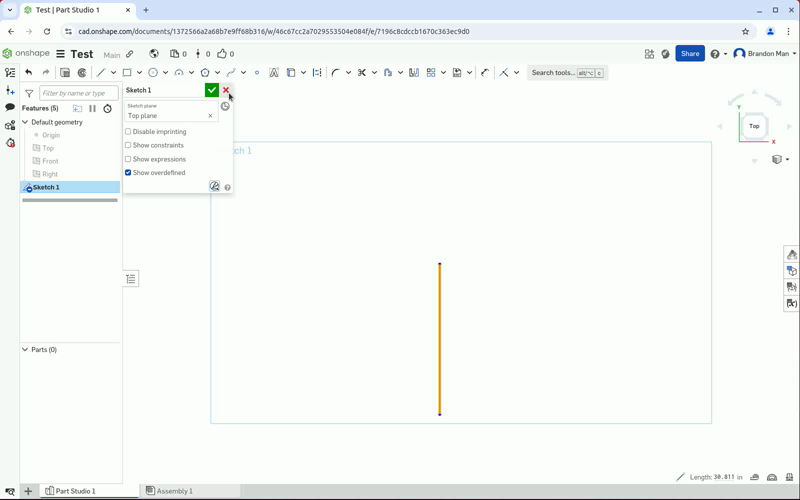
key(shift+h)
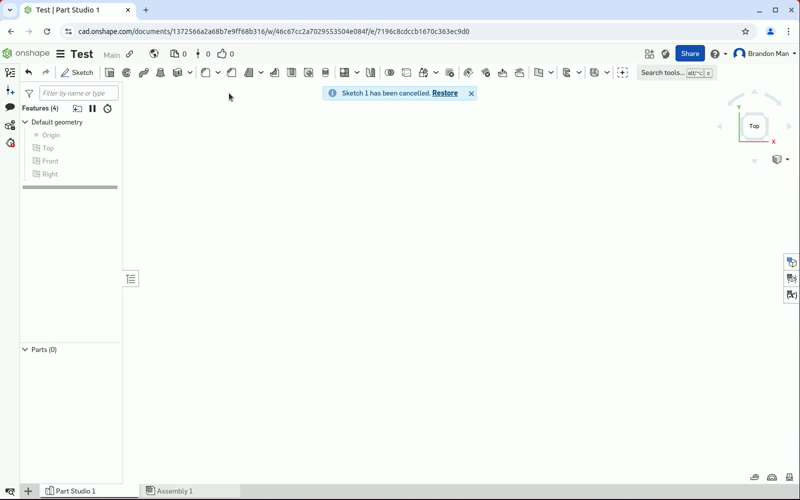
mouse_move(73, 352)
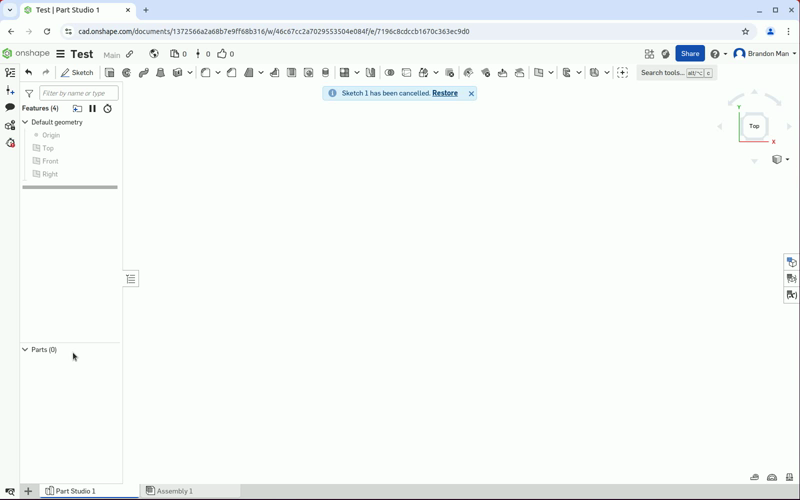
key(y)
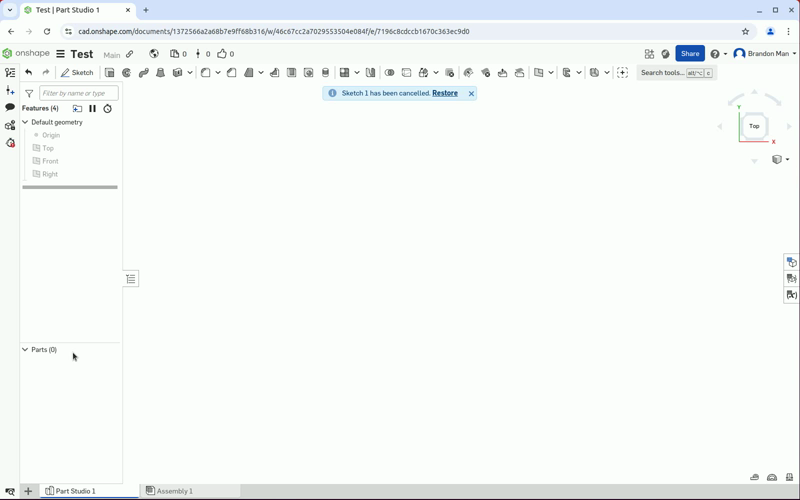
key(shift+p)
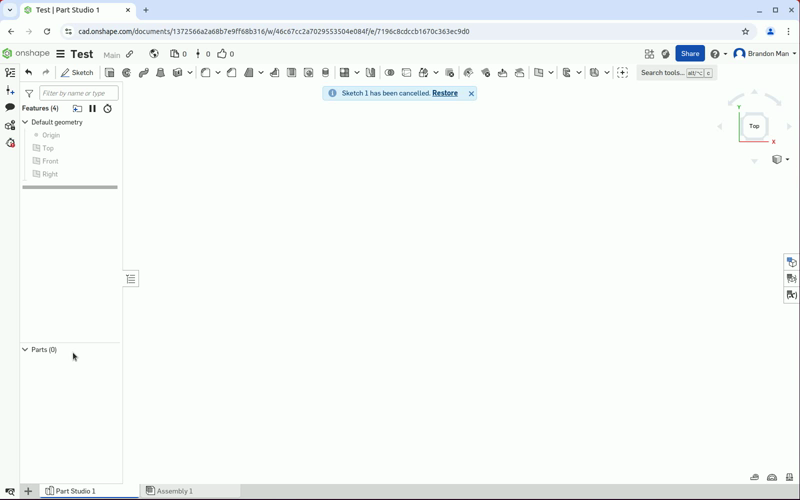
key(space)
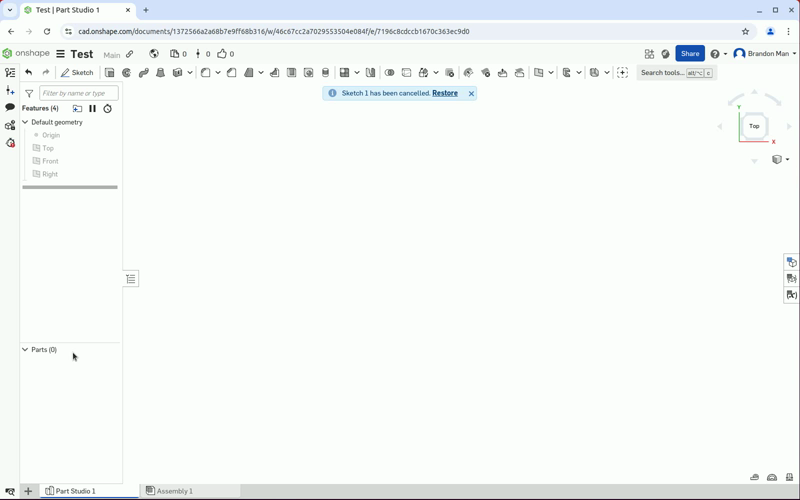
key_down(shift)
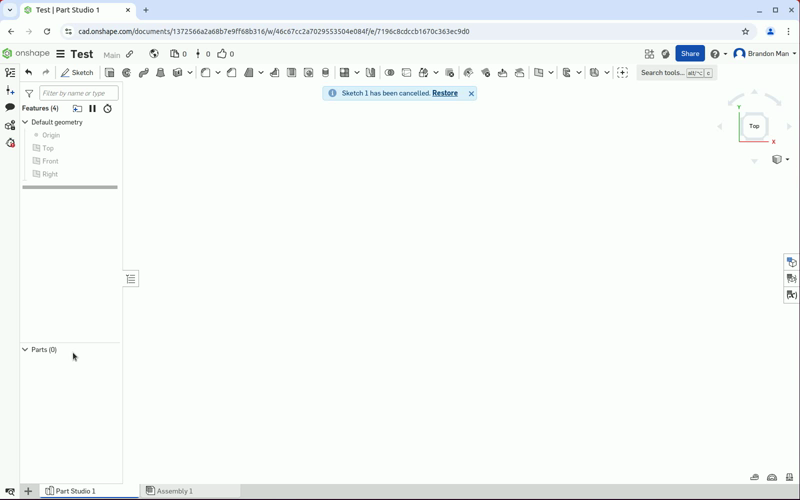
key(up)
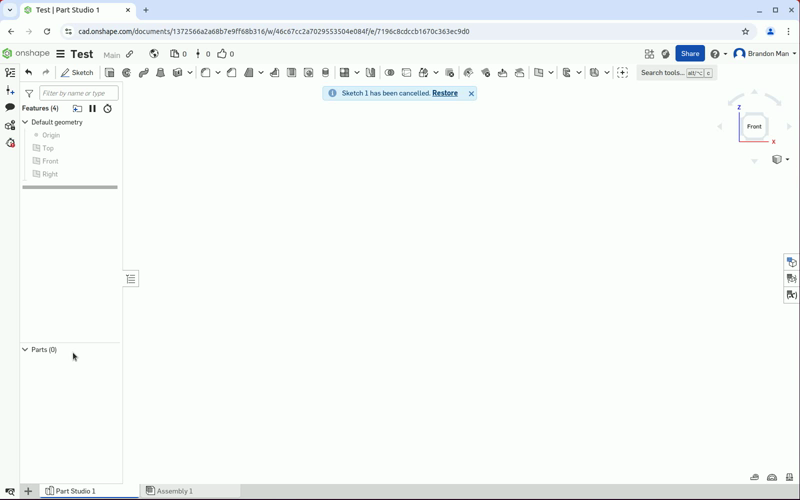
key_up(shift)
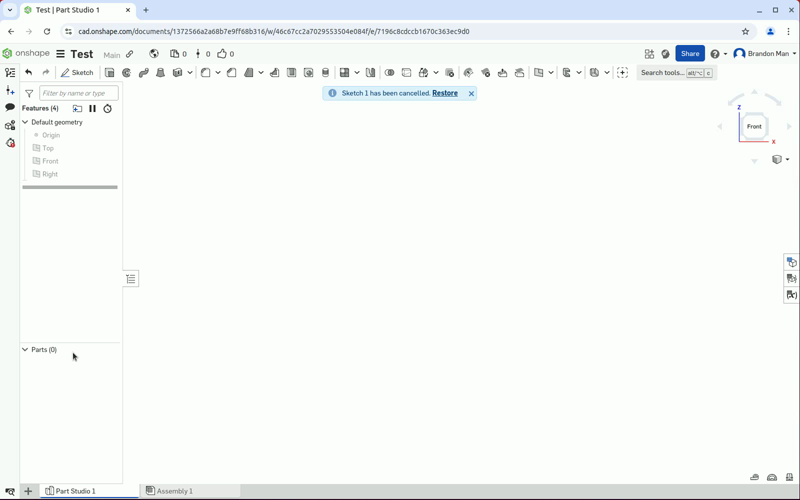
mouse_move(73, 352)
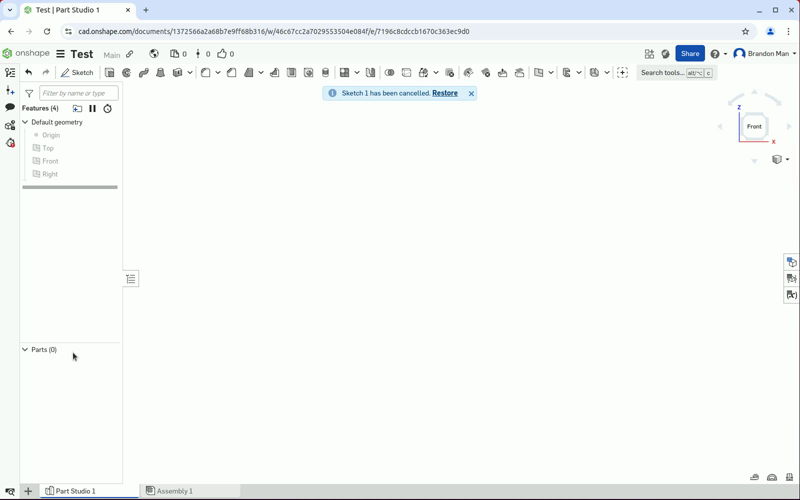
key(shift+y)
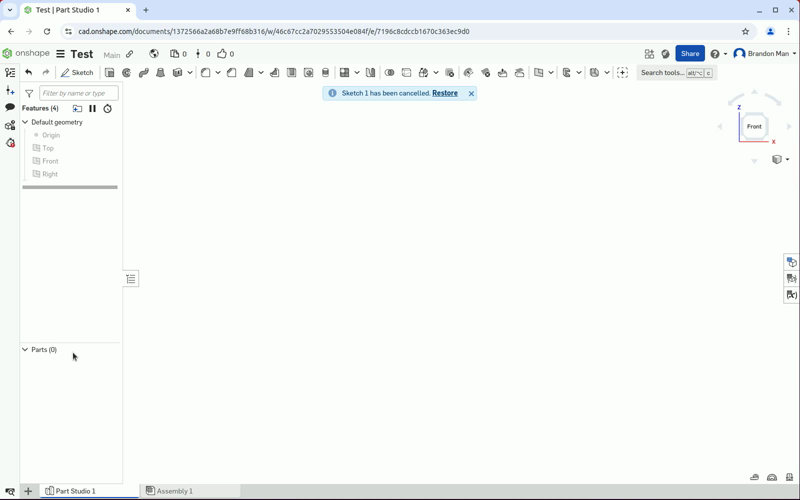
key(shift+s)
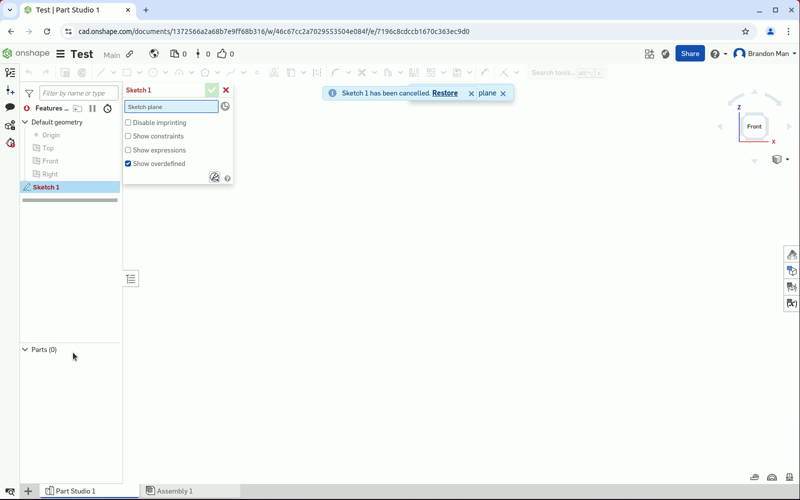
mouse_move(73, 163)
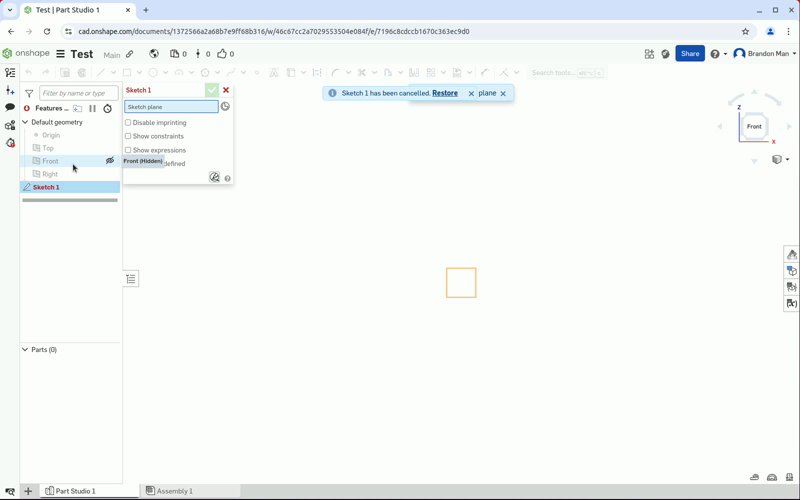
click(73, 163)
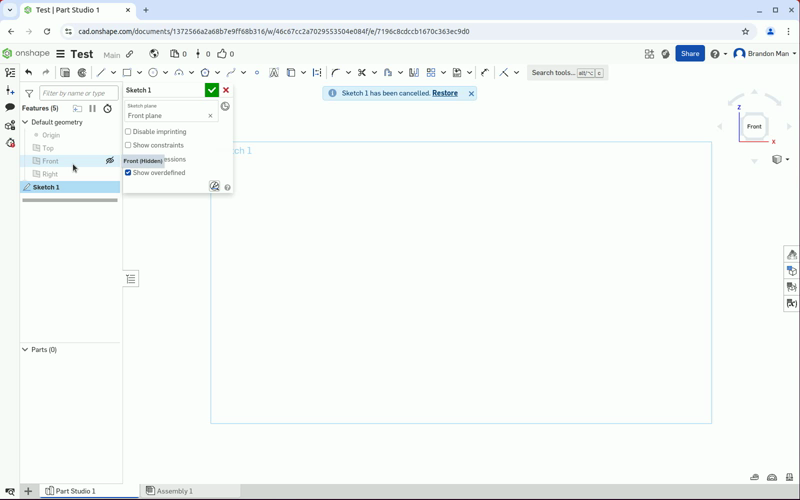
mouse_move(73, 352)
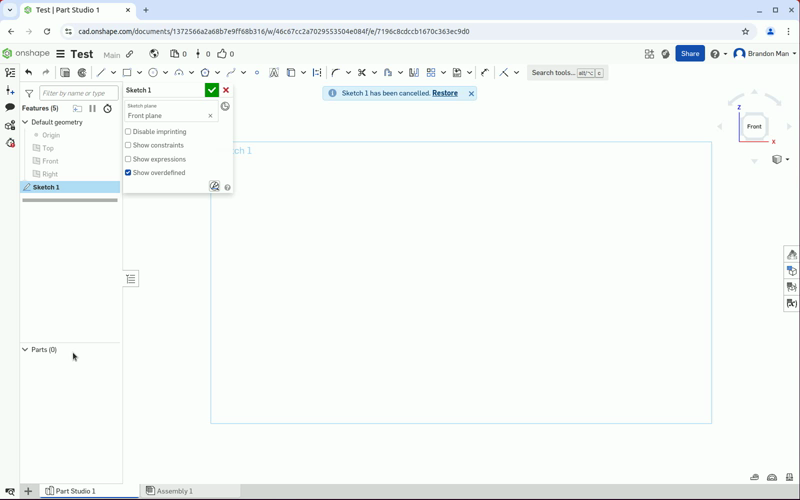
key(y)
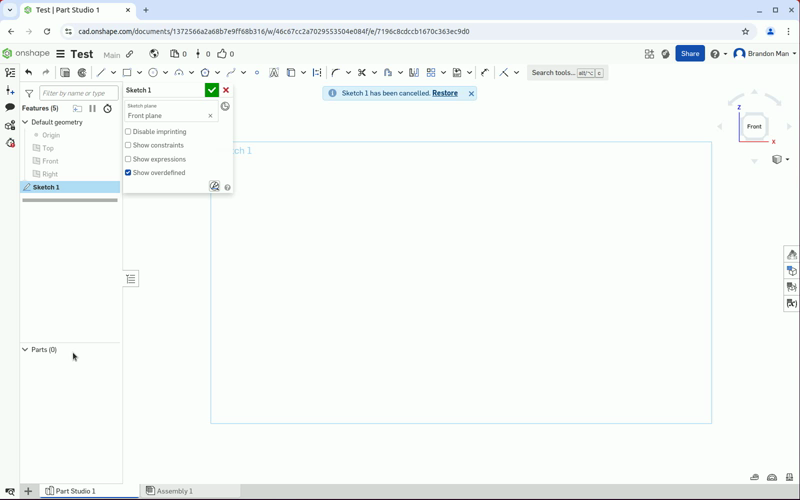
key(l)
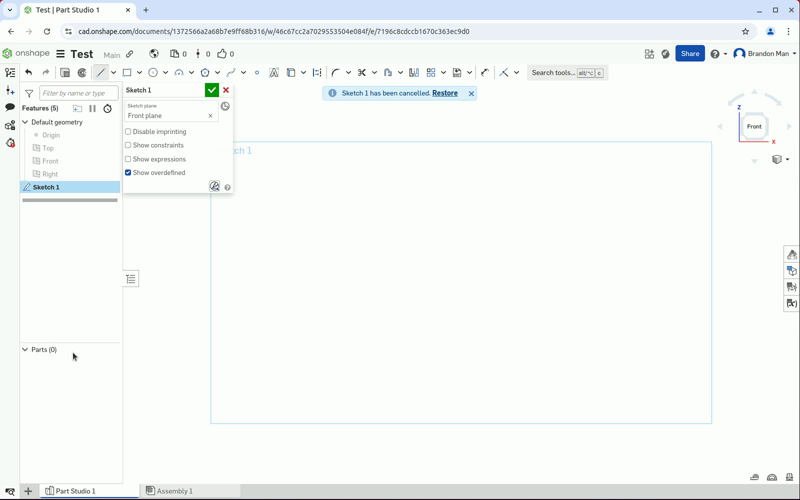
key_down(shift)
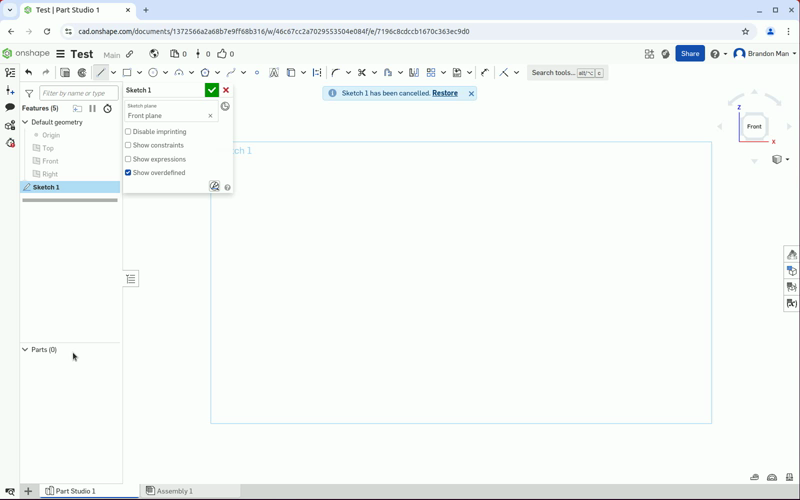
mouse_move(353, 220)
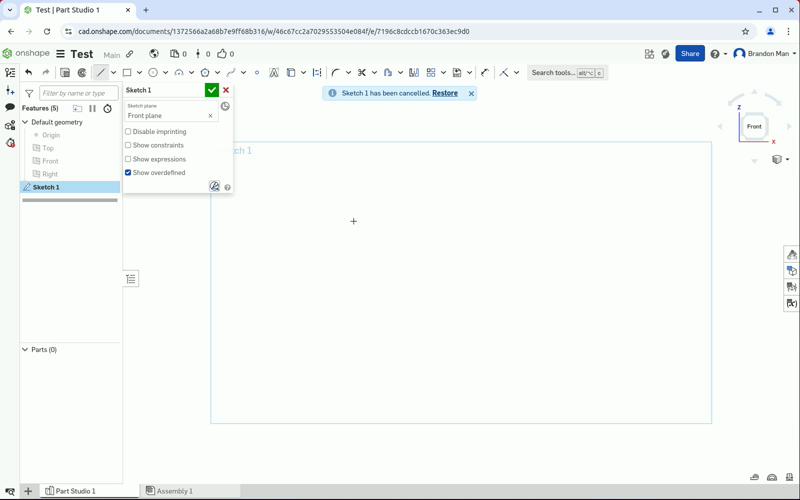
click(353, 220)
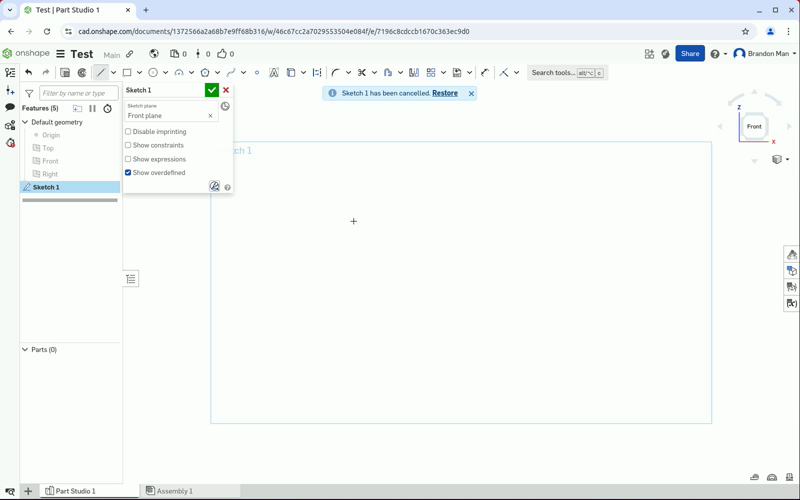
key_up(shift)
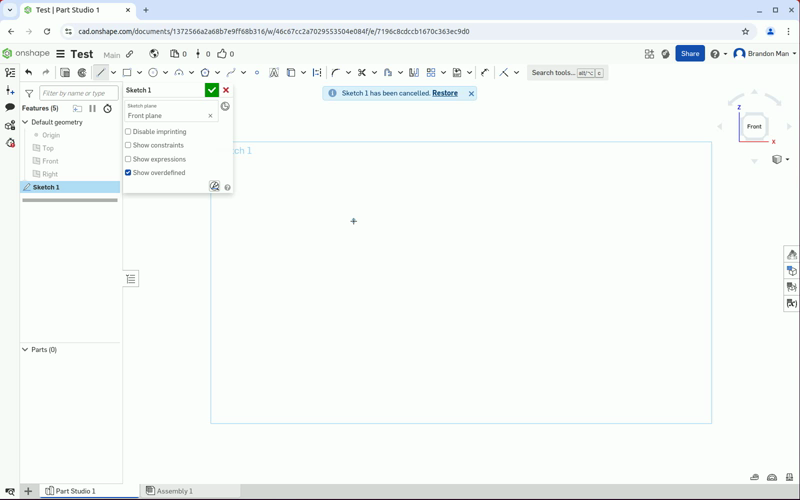
key_down(shift)
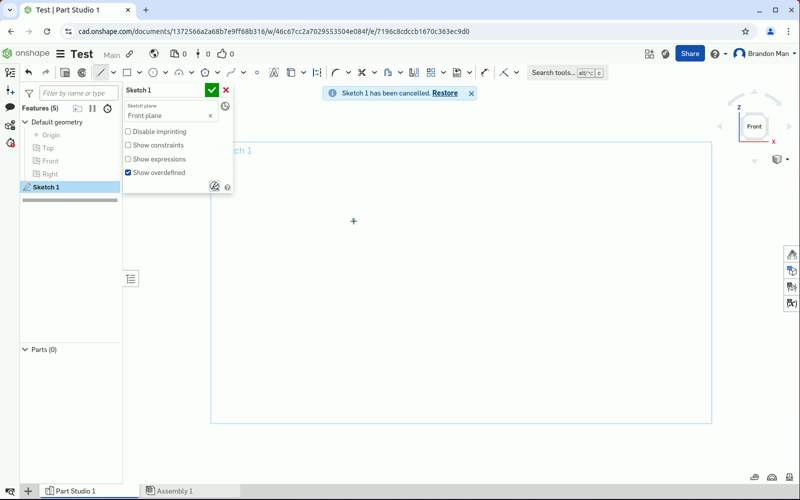
mouse_move(567, 344)
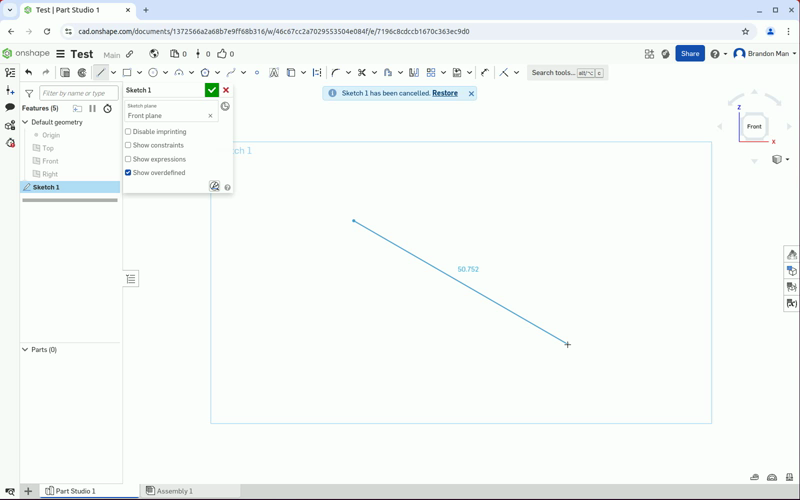
click(567, 344)
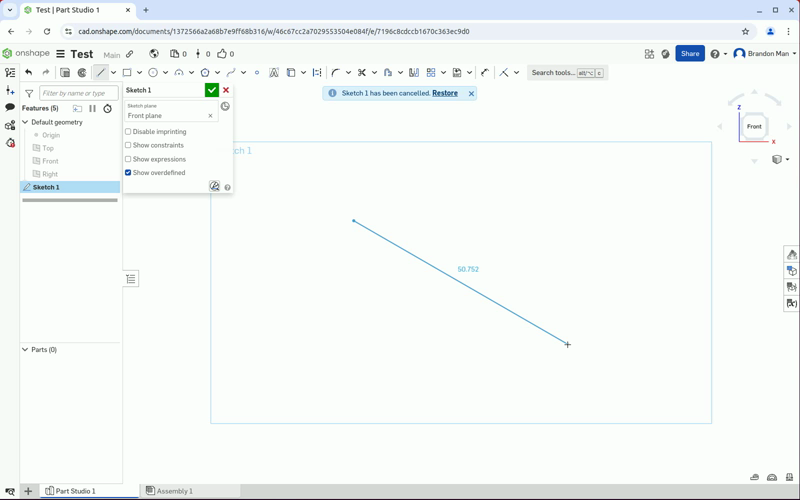
key_up(shift)
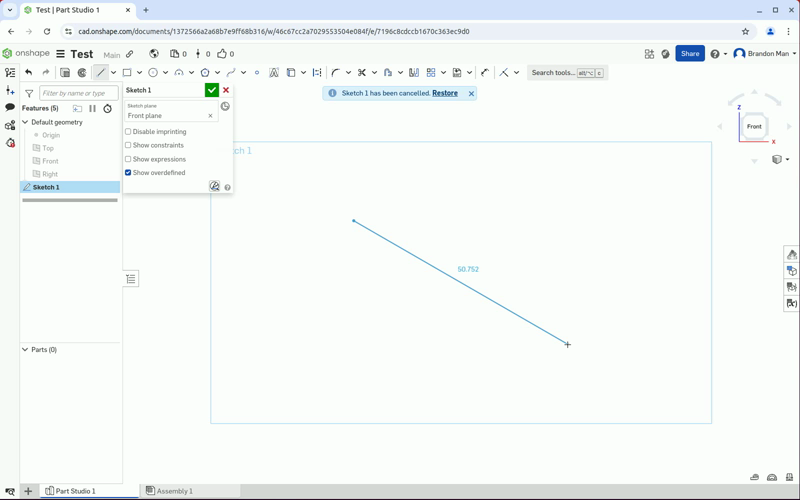
key_down(shift)
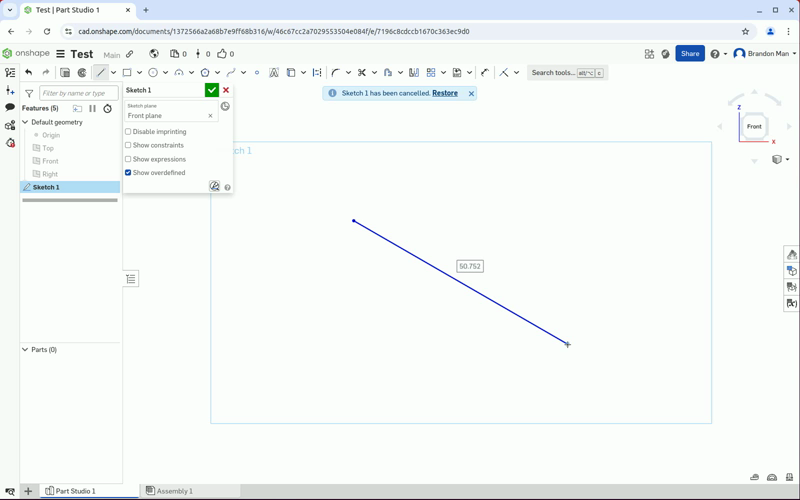
mouse_move(589, 344)
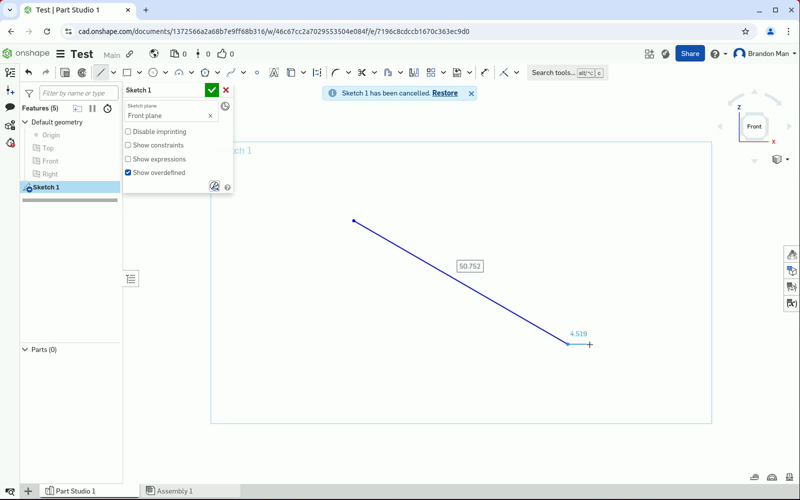
mouse_move(567, 342)
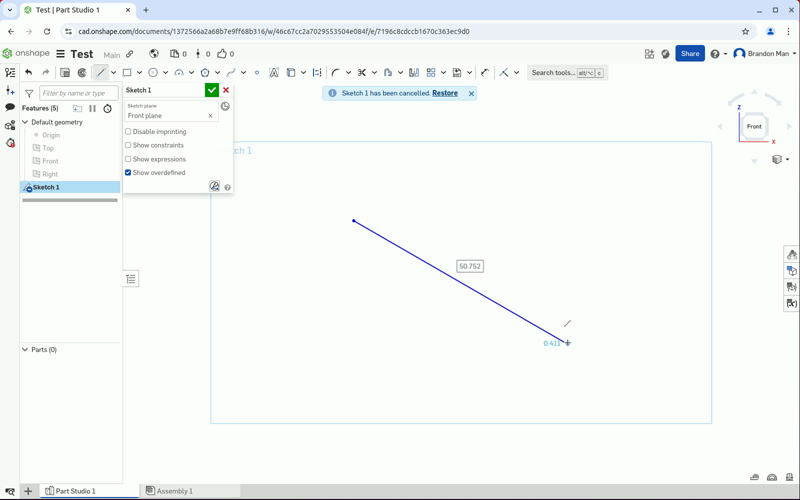
scroll(6)
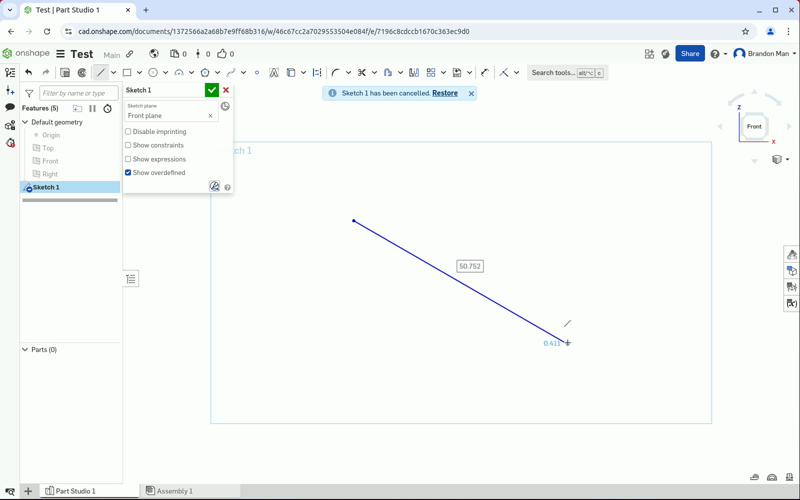
scroll(6)
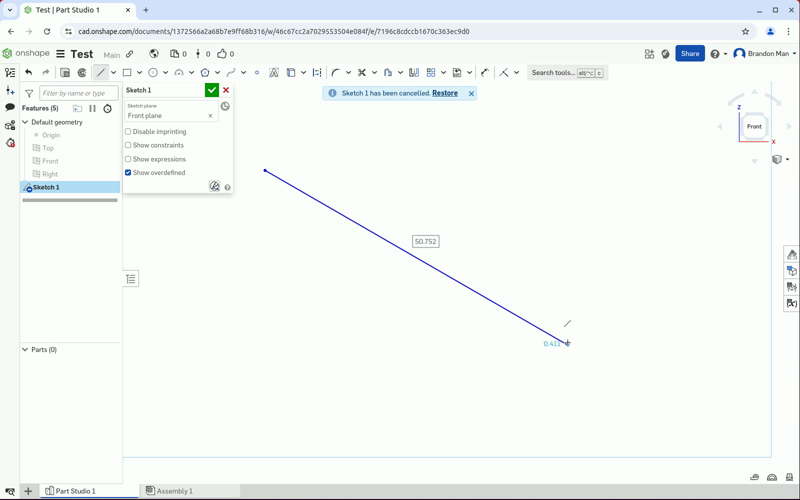
scroll(6)
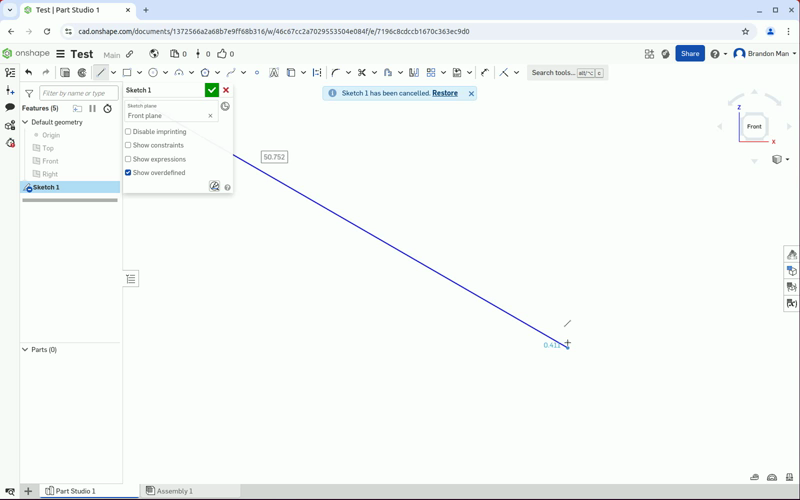
scroll(6)
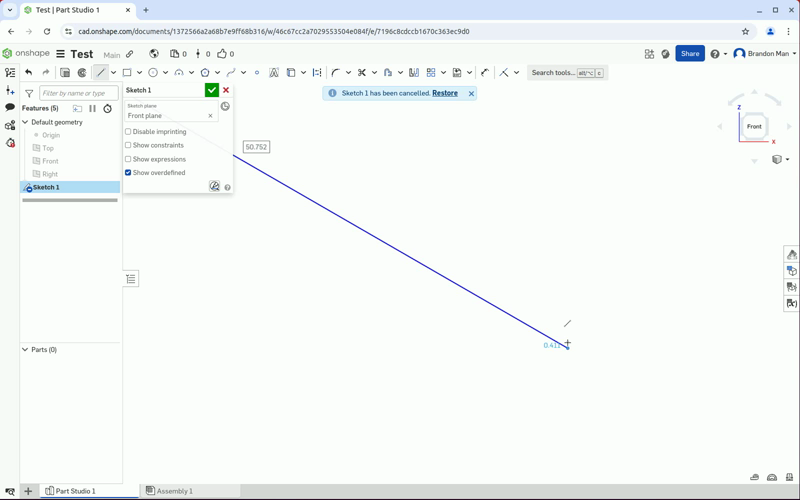
scroll(6)
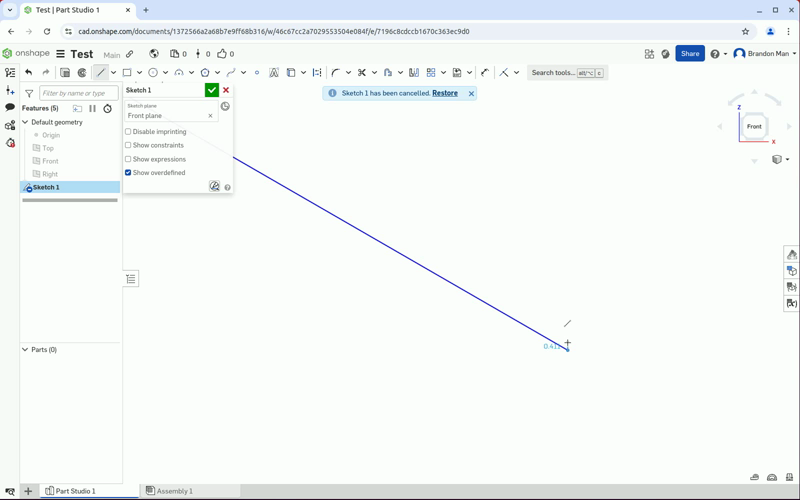
scroll(6)
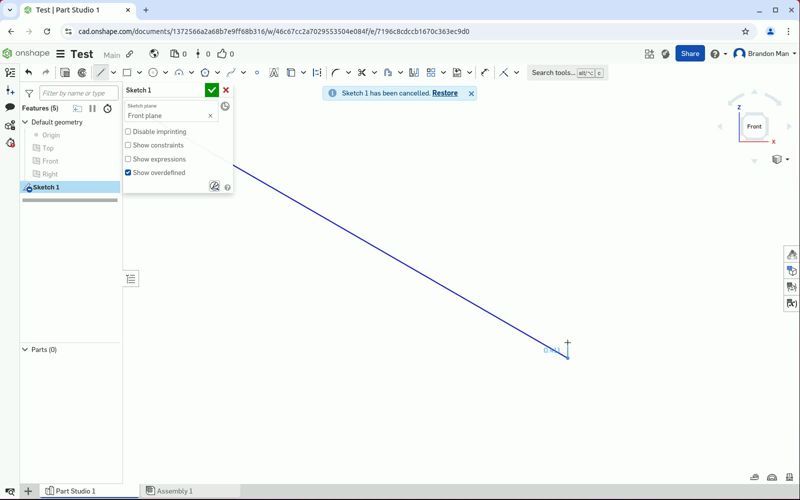
scroll(6)
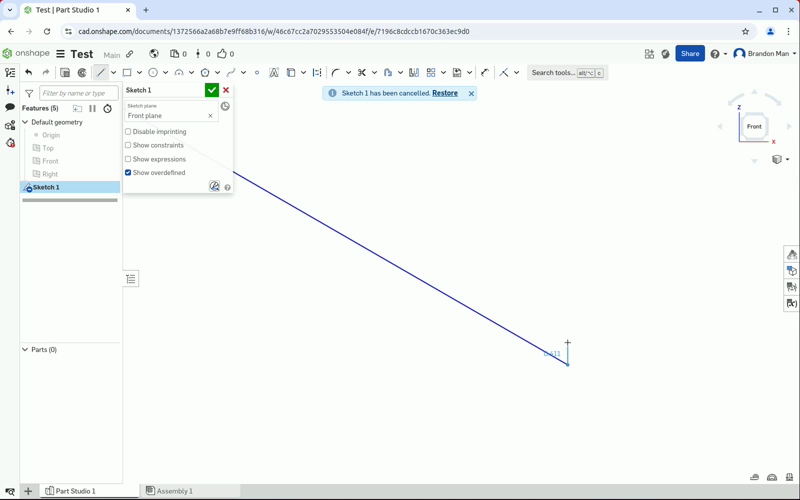
click(567, 342)
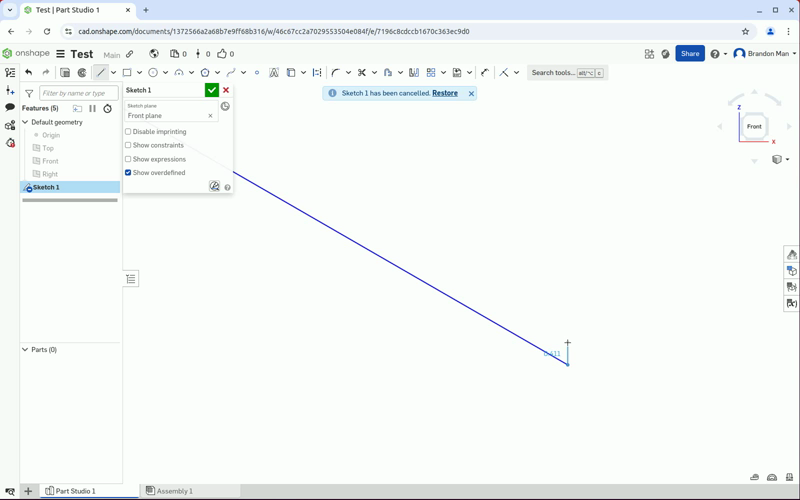
scroll(-6)
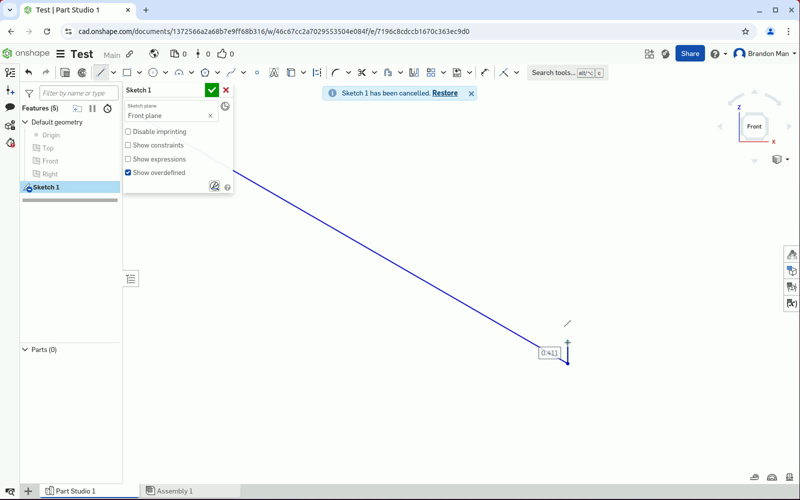
scroll(-6)
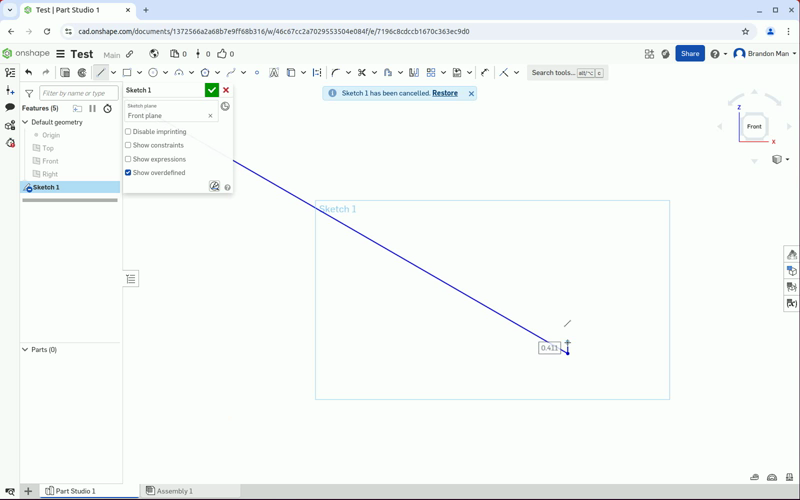
scroll(-6)
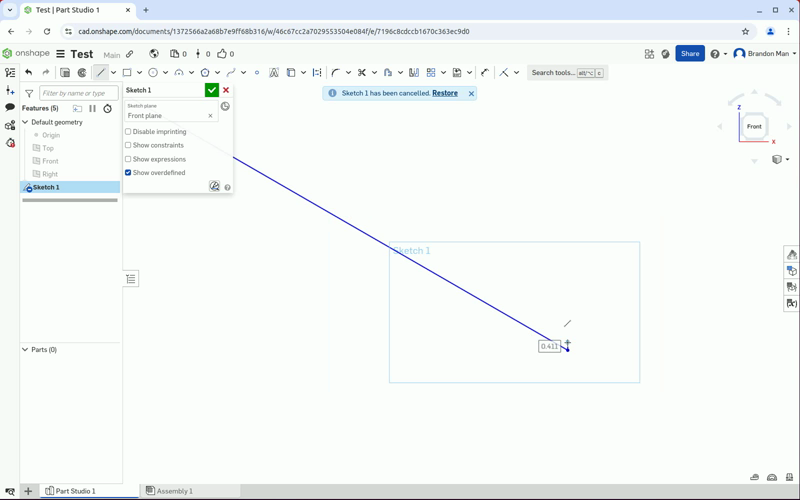
scroll(-6)
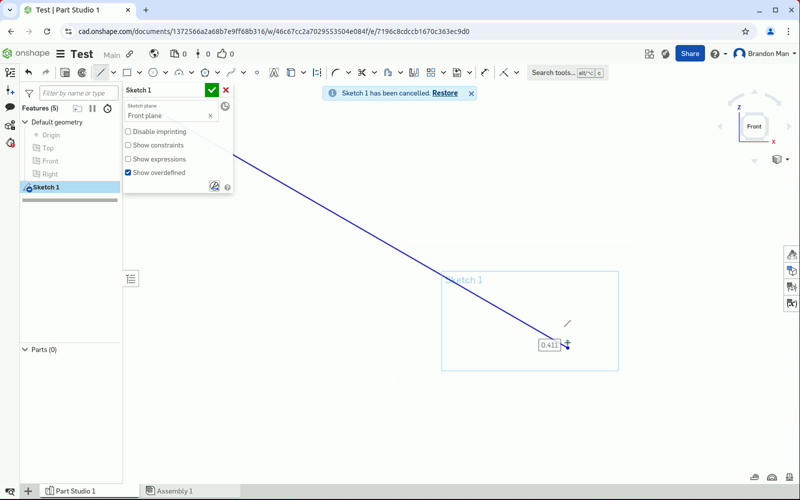
scroll(-6)
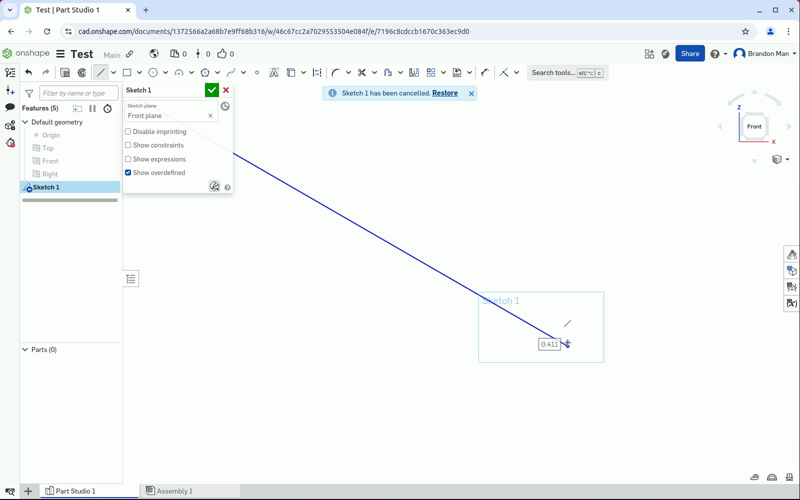
scroll(-6)
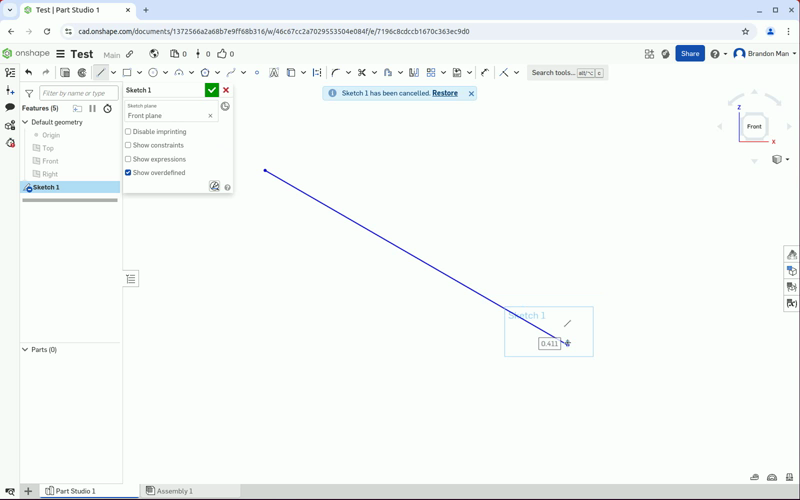
scroll(-6)
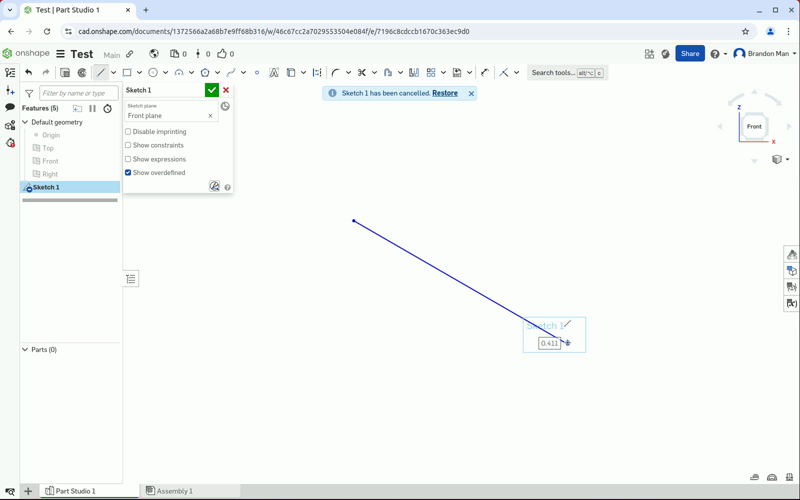
key_up(shift)
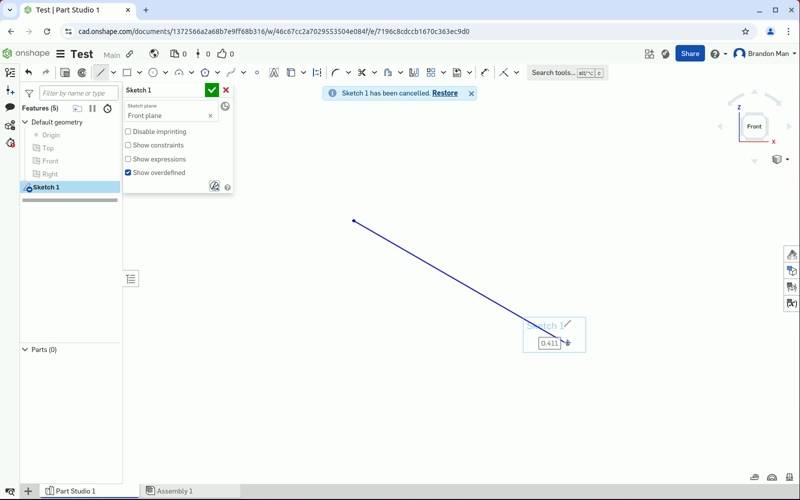
key_down(shift)
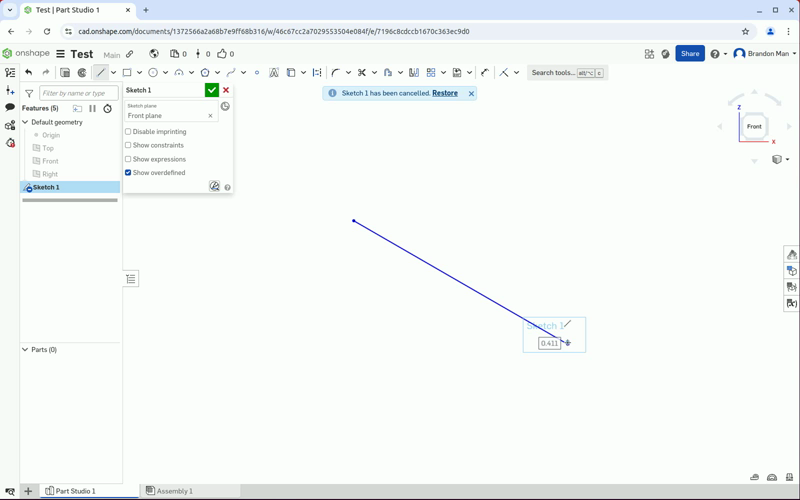
mouse_move(353, 220)
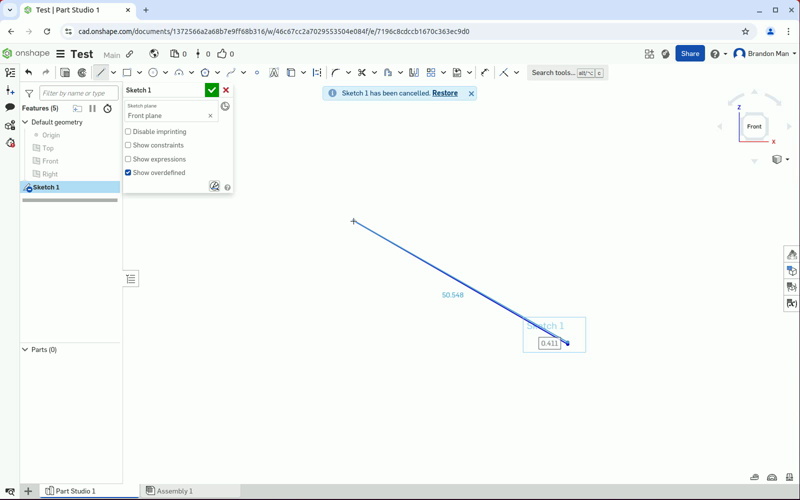
key_up(shift)
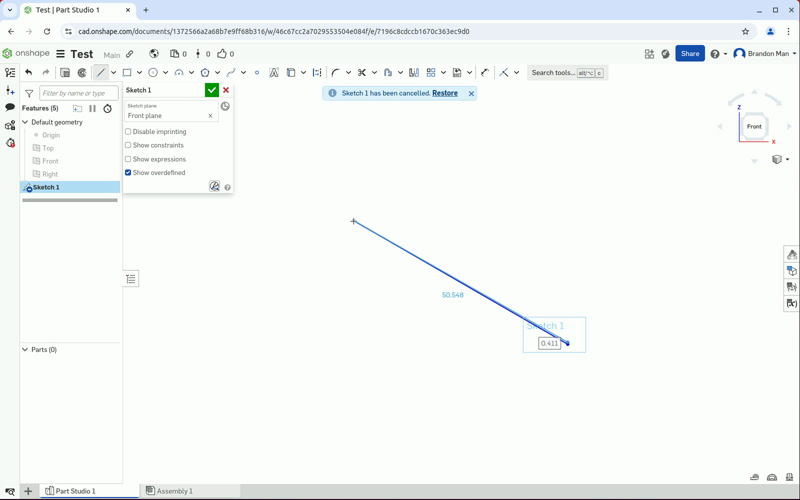
click(353, 220)
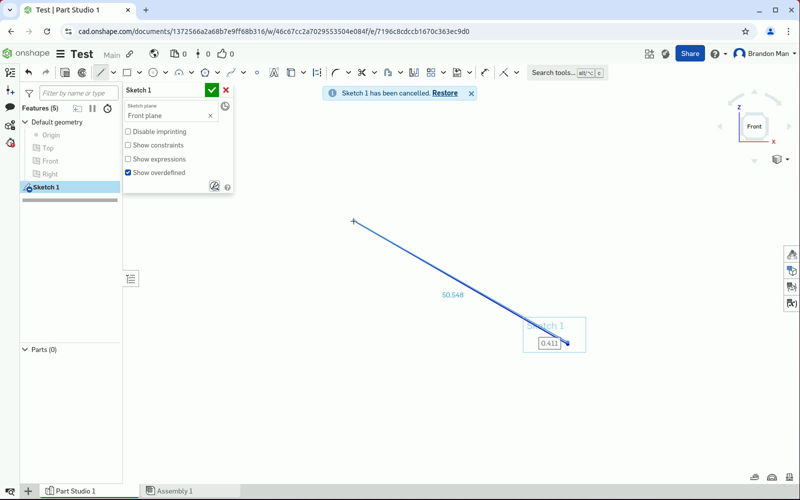
key(esc)
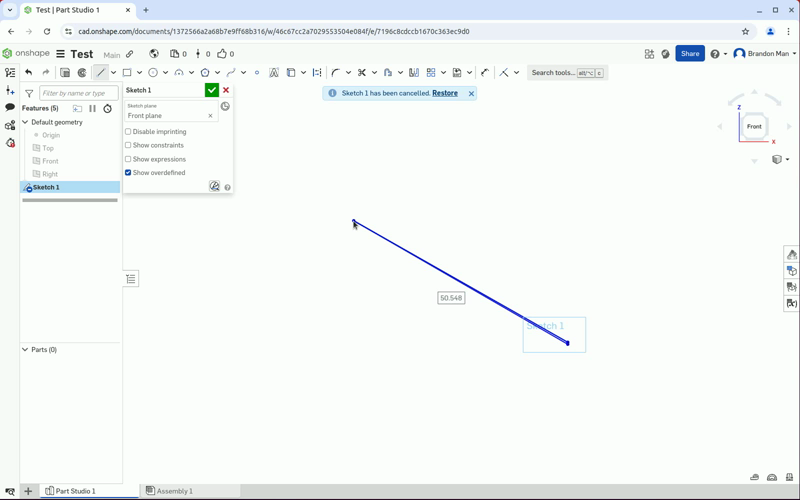
mouse_move(484, 295)
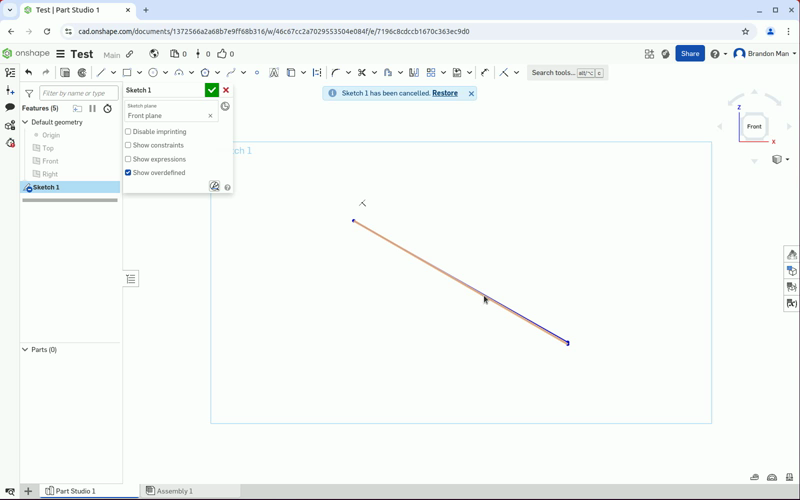
scroll(6)
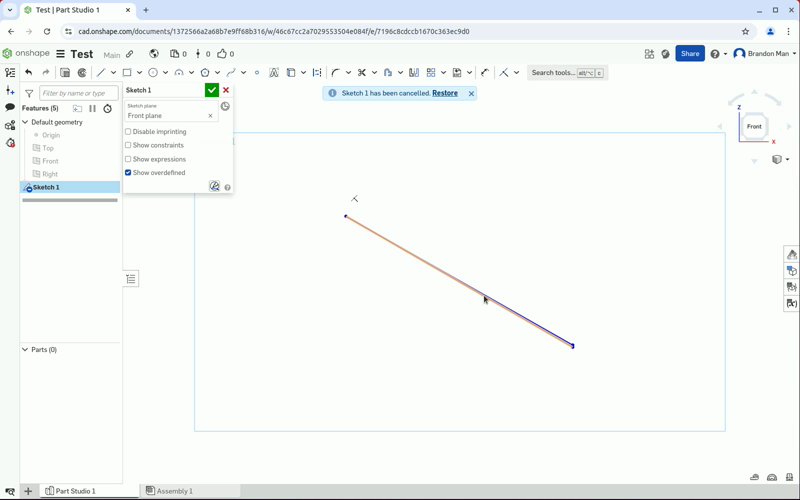
scroll(6)
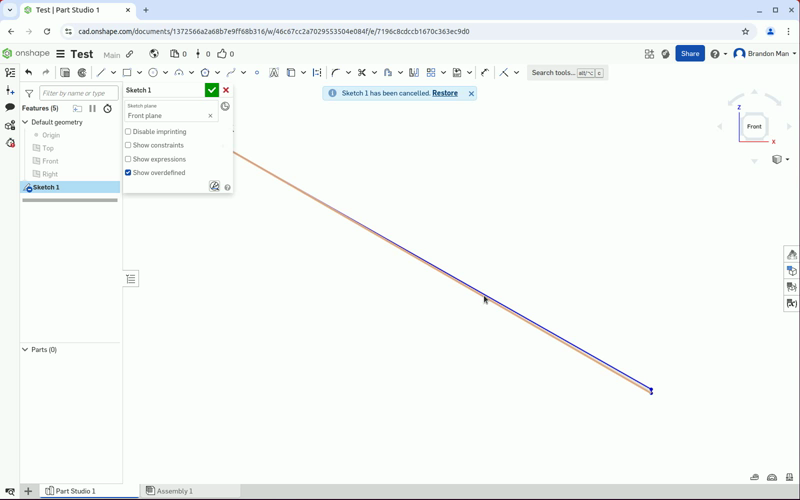
scroll(6)
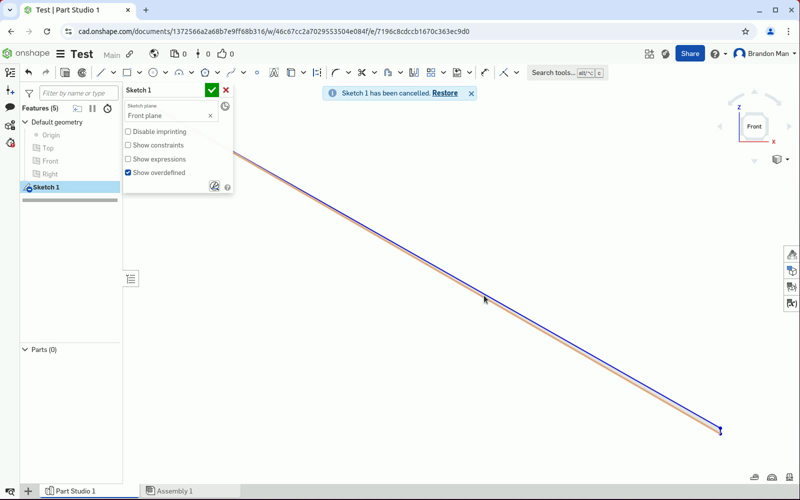
scroll(6)
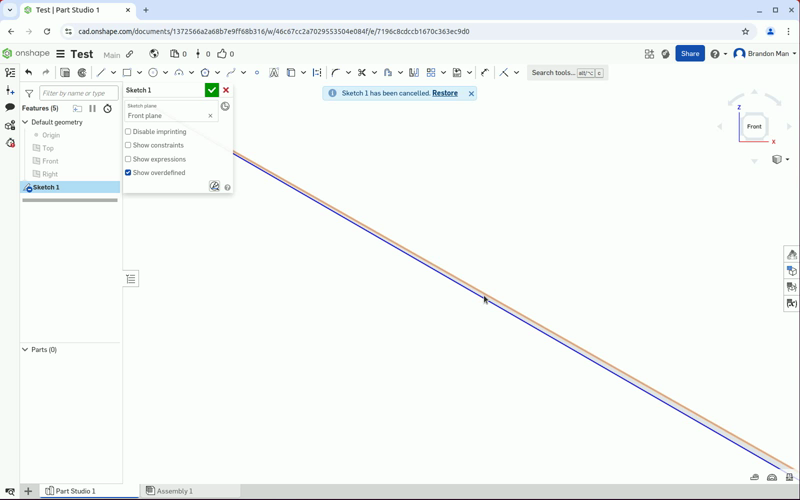
scroll(6)
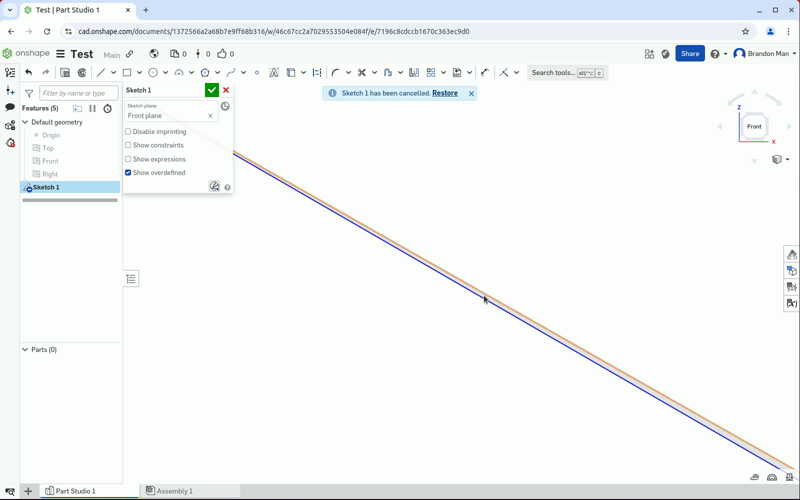
scroll(6)
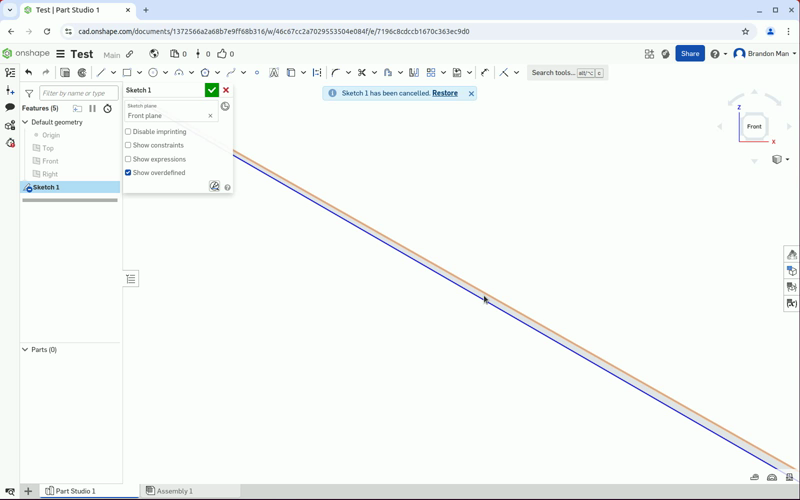
scroll(6)
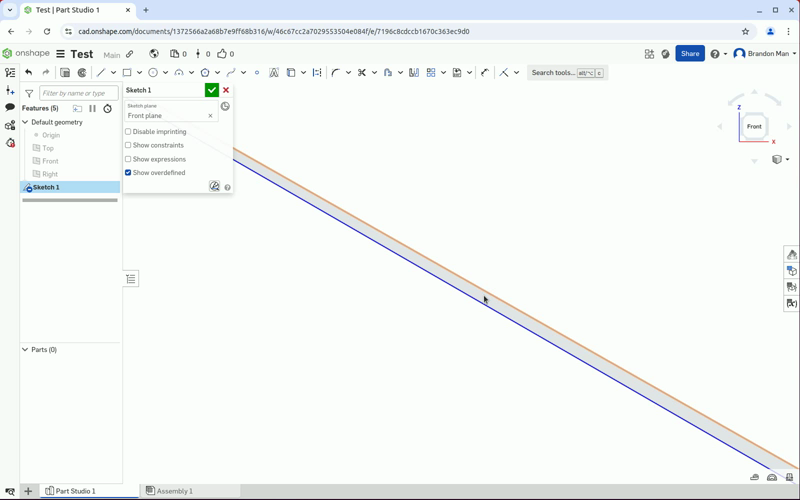
click(484, 295)
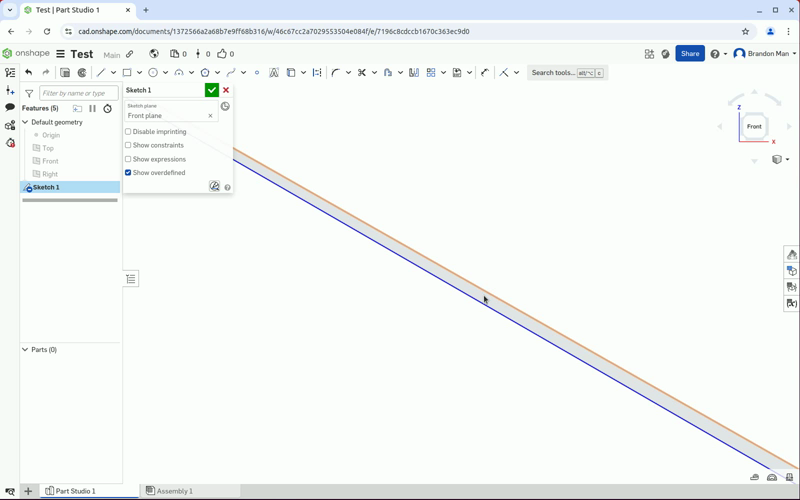
scroll(-6)
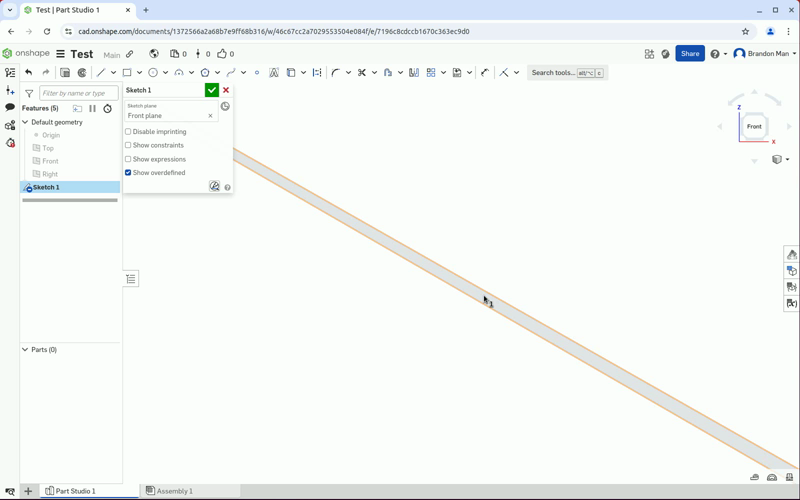
scroll(-6)
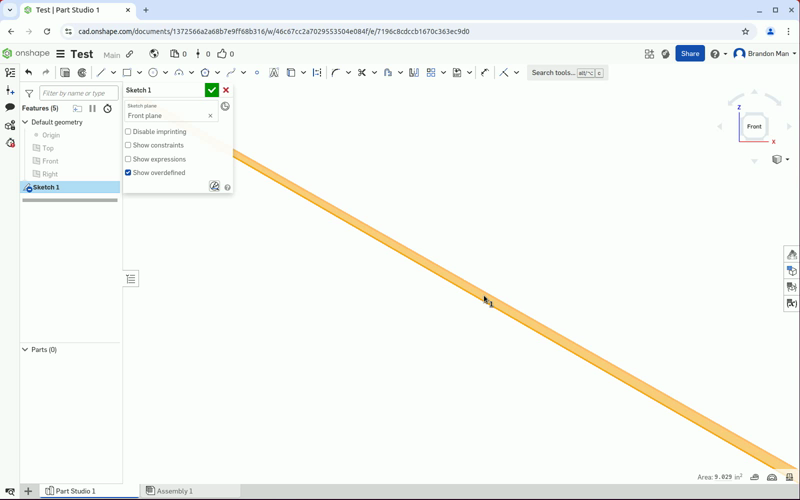
scroll(-6)
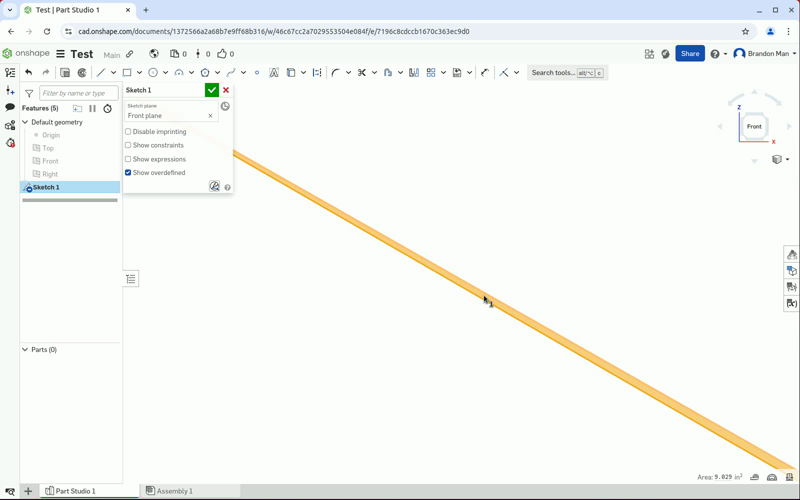
scroll(-6)
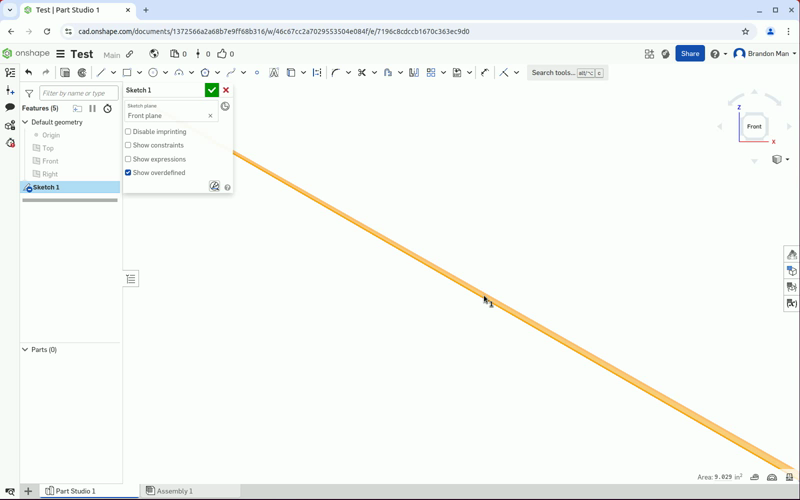
scroll(-6)
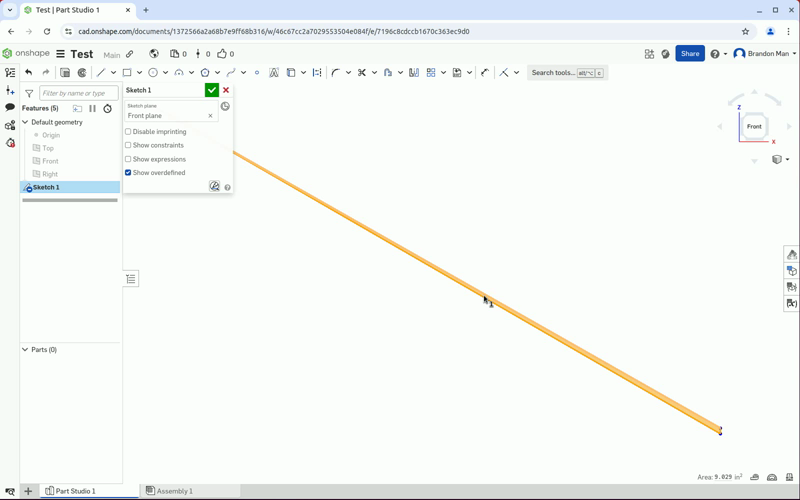
scroll(-6)
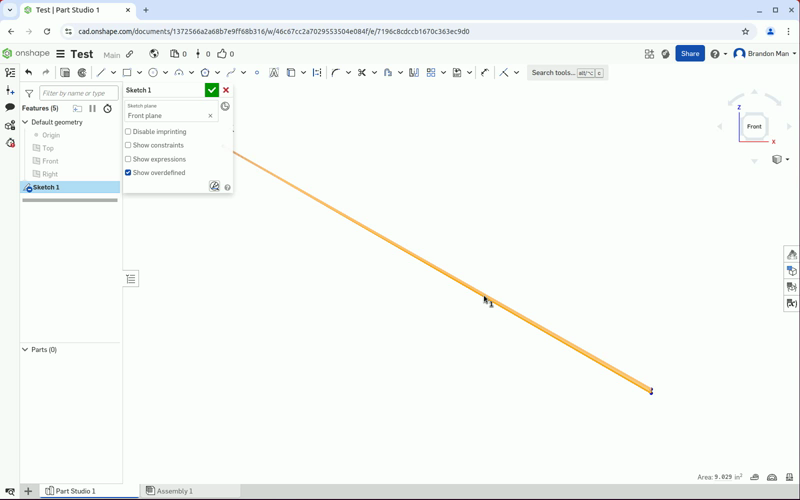
scroll(-6)
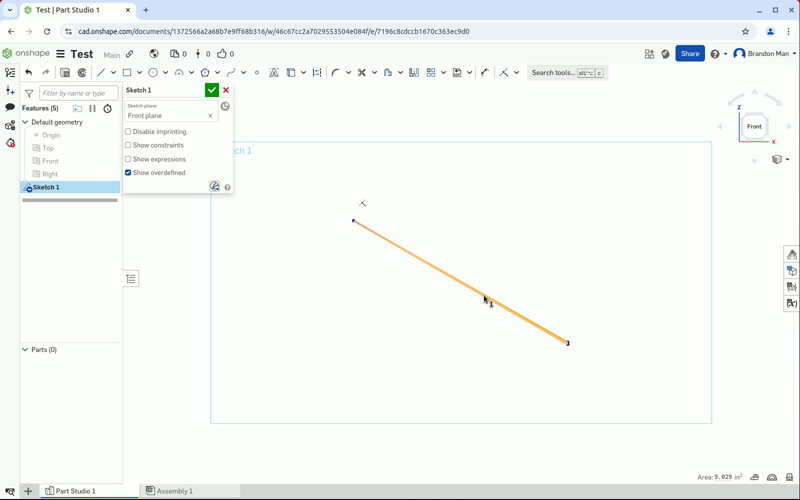
mouse_move(73, 352)
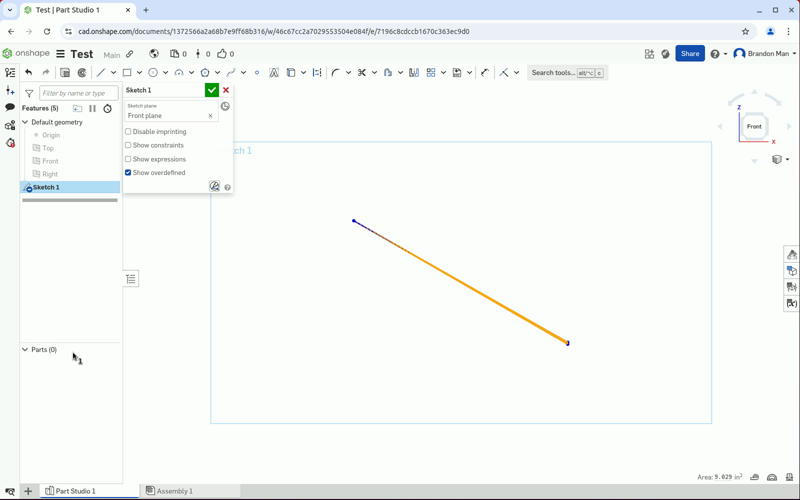
key(shift+y)
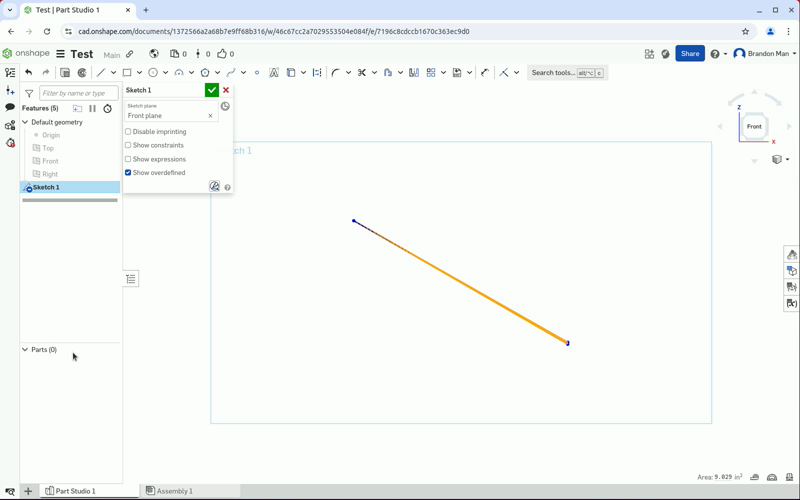
key(shift+e)
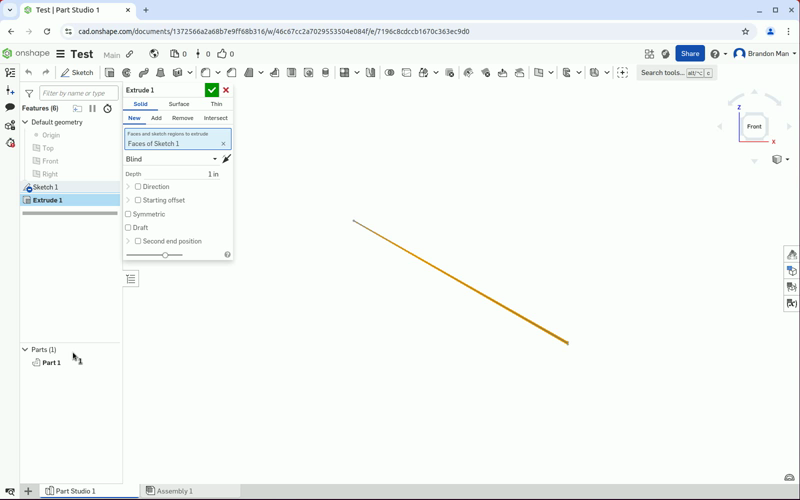
mouse_move(143, 106)
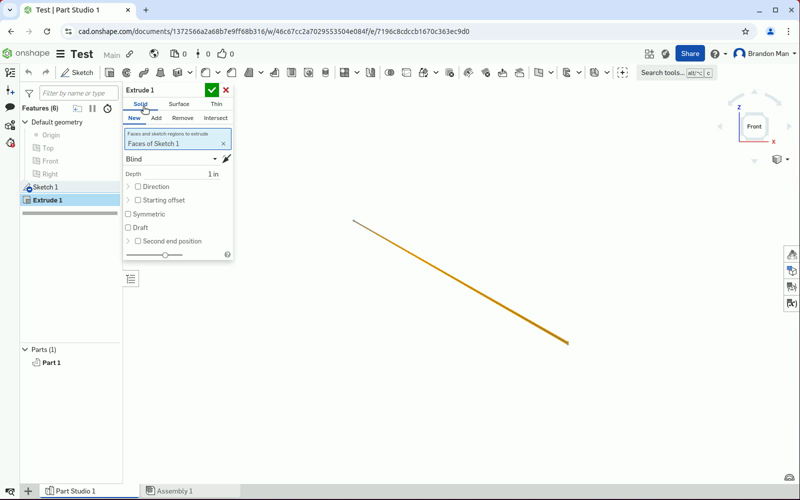
click(143, 106)
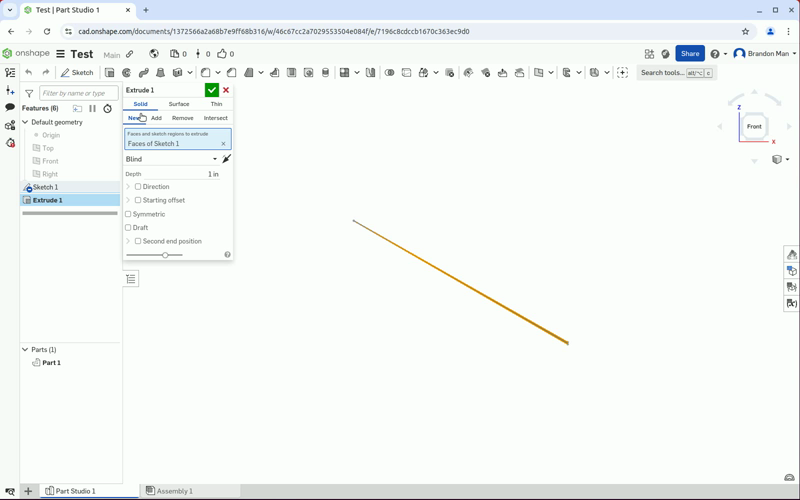
mouse_move(137, 120)
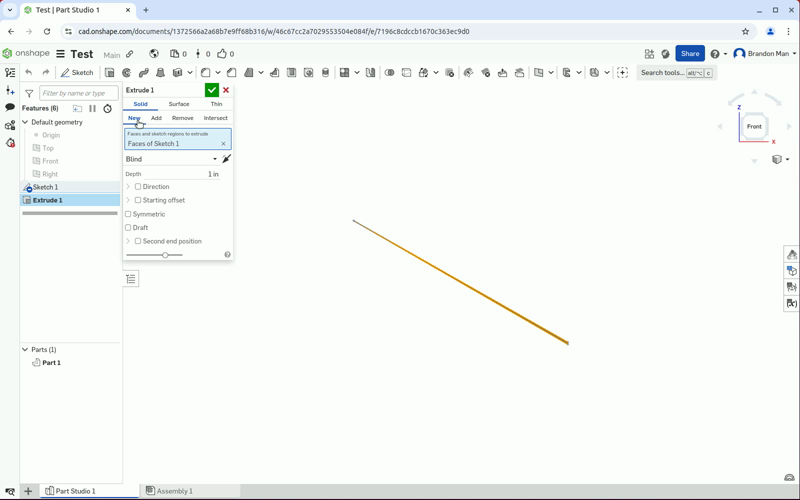
click(137, 120)
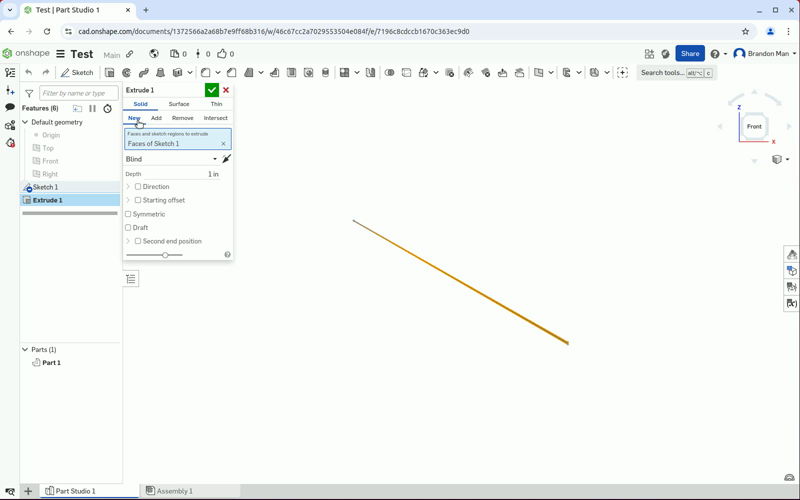
key(tab, 4)
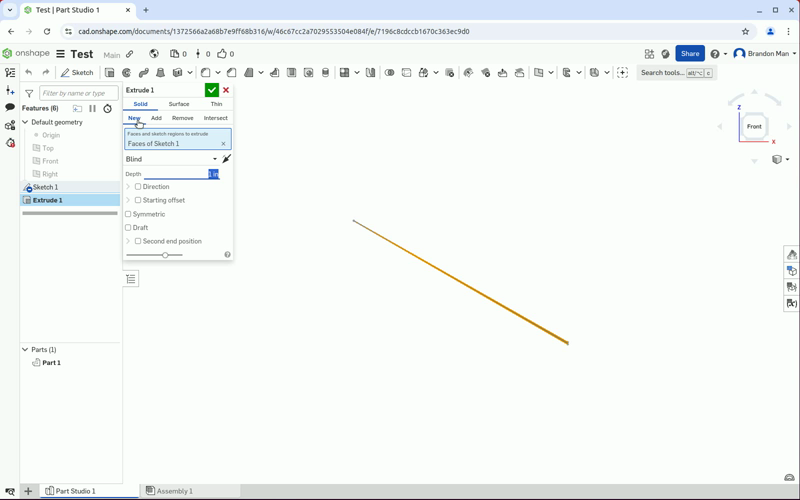
text(25.516)
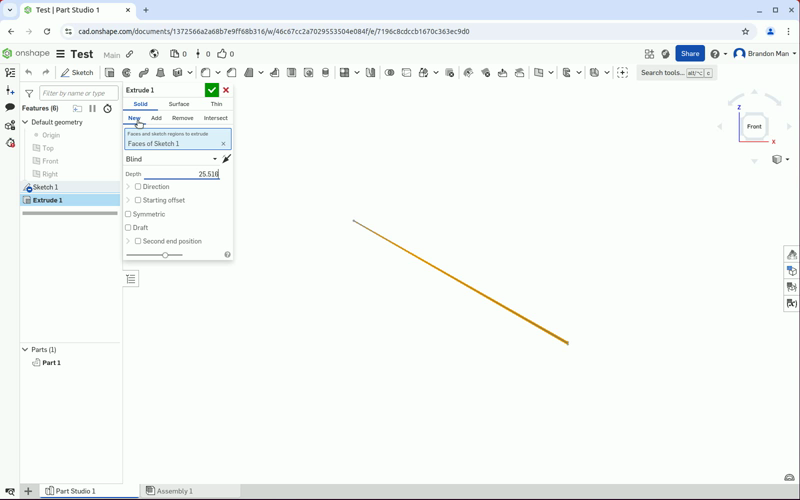
key(tab, 3)
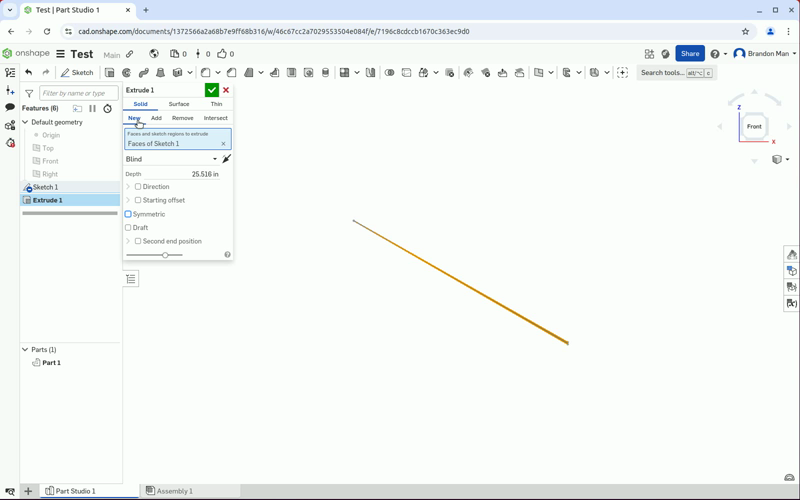
key(space)
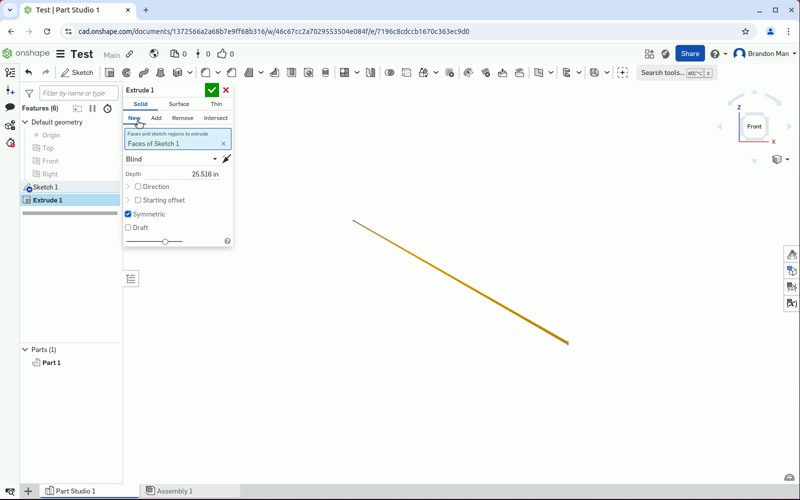
key(enter)
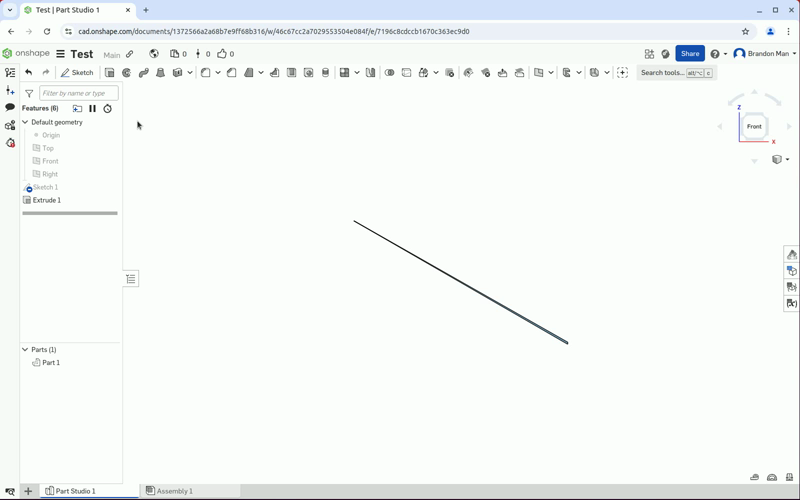
key(shift+h)
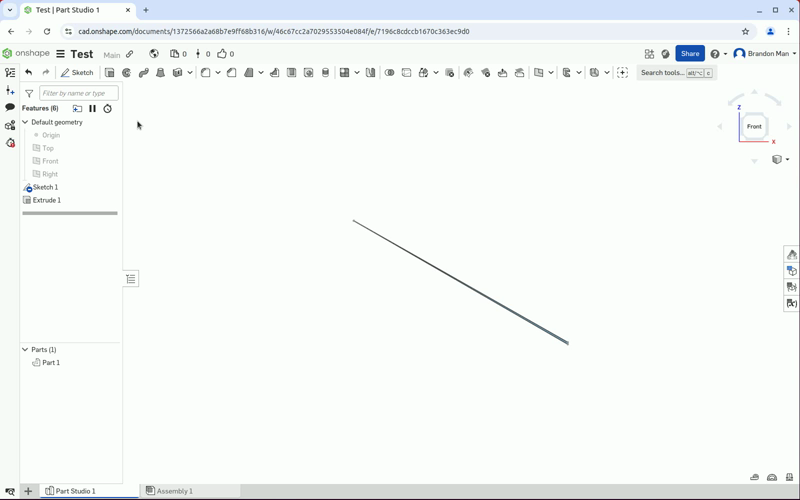
key(shift+h)
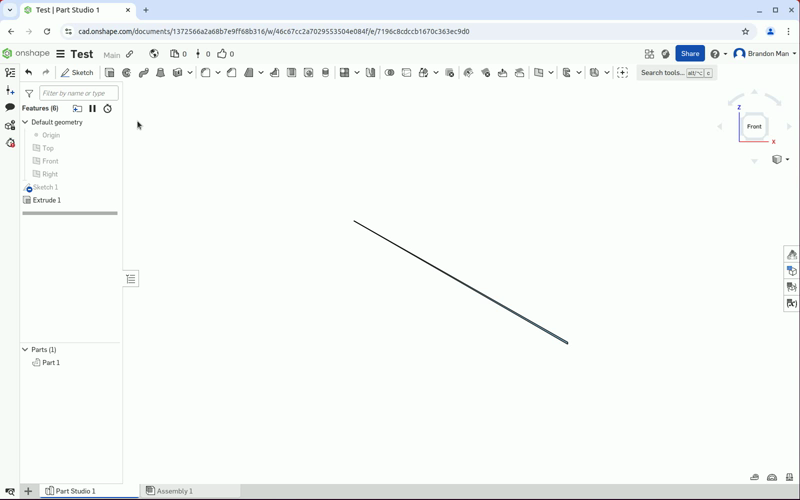
mouse_move(73, 189)
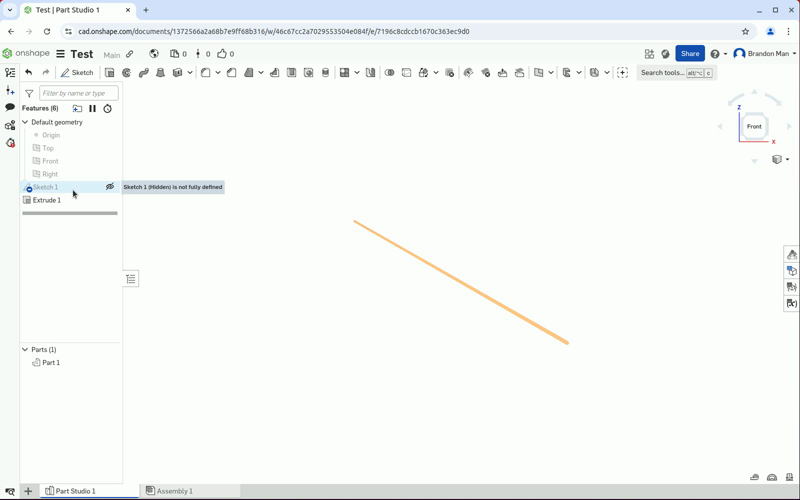
click(73, 189)
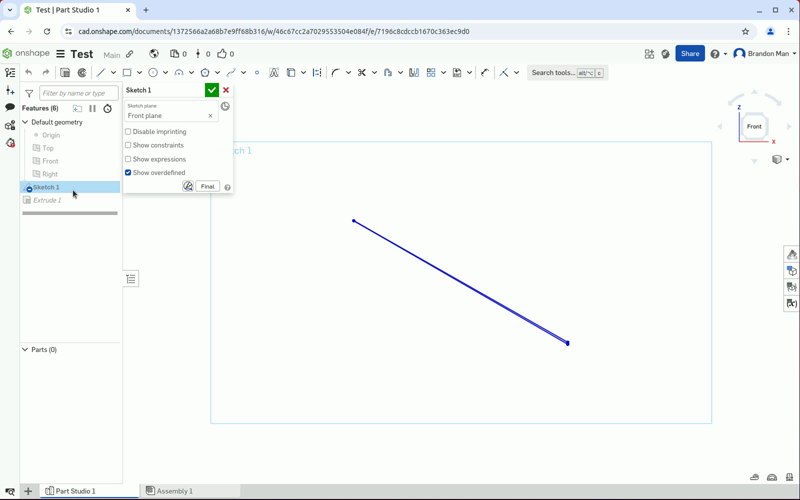
mouse_move(229, 92)
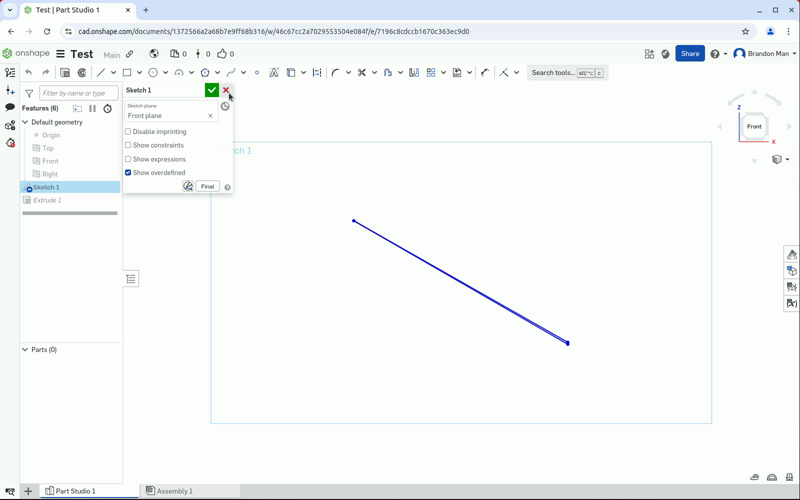
click(229, 92)
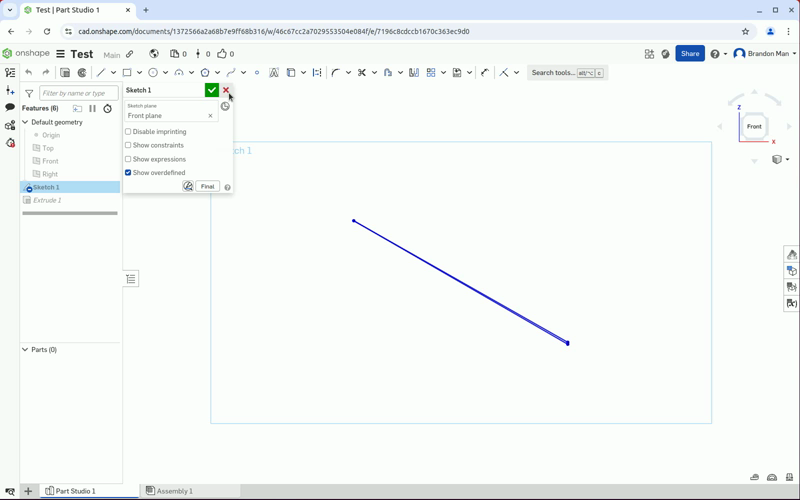
key(shift+s)
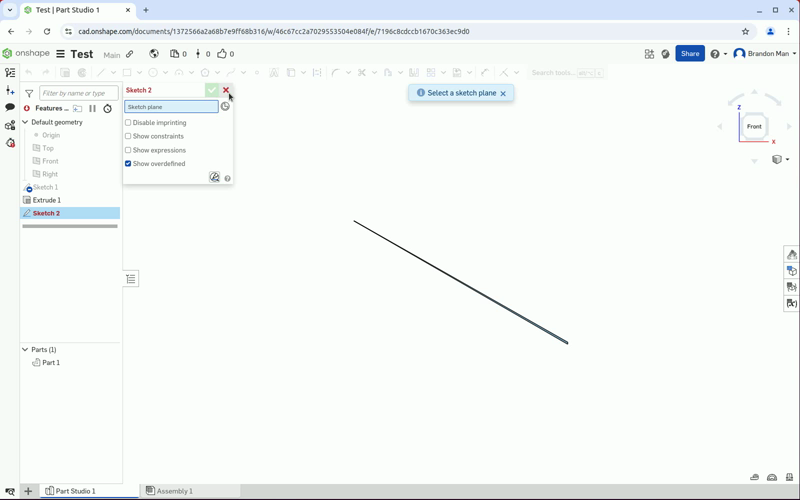
mouse_move(73, 163)
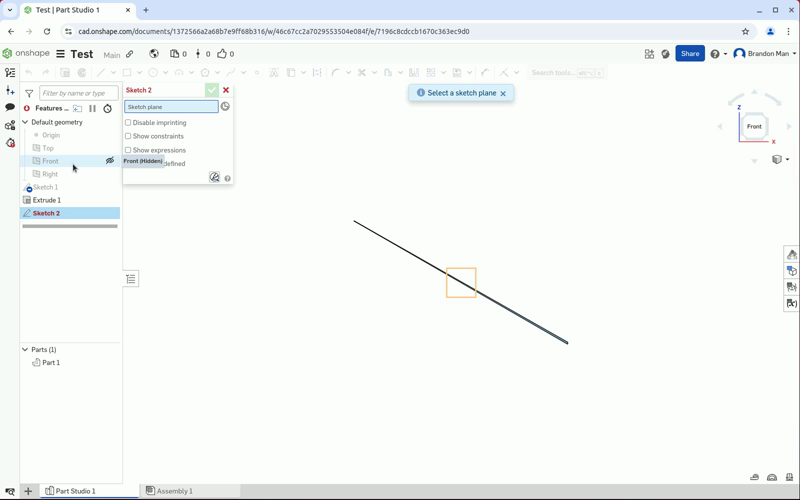
click(73, 163)
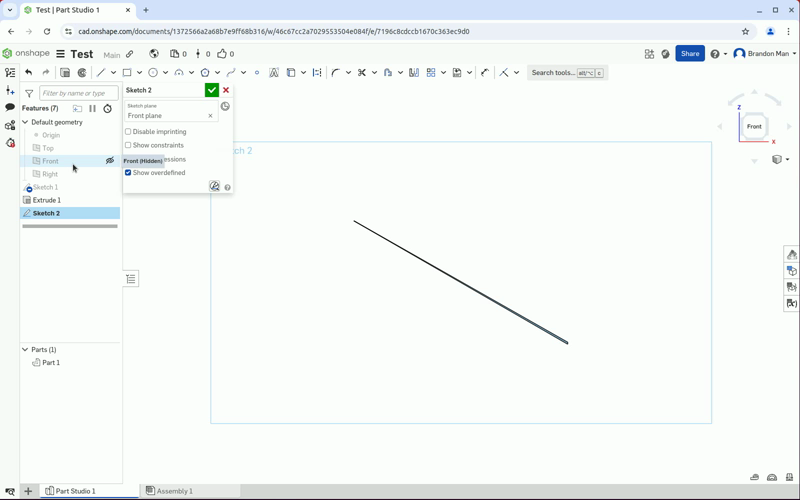
mouse_move(73, 352)
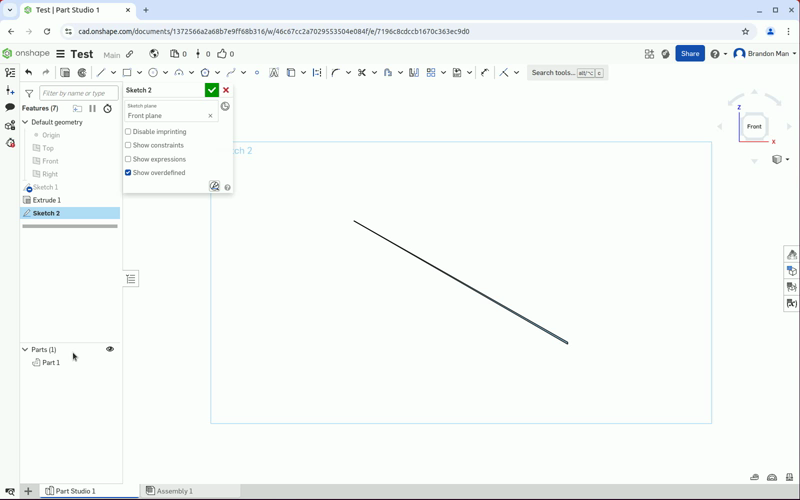
key(y)
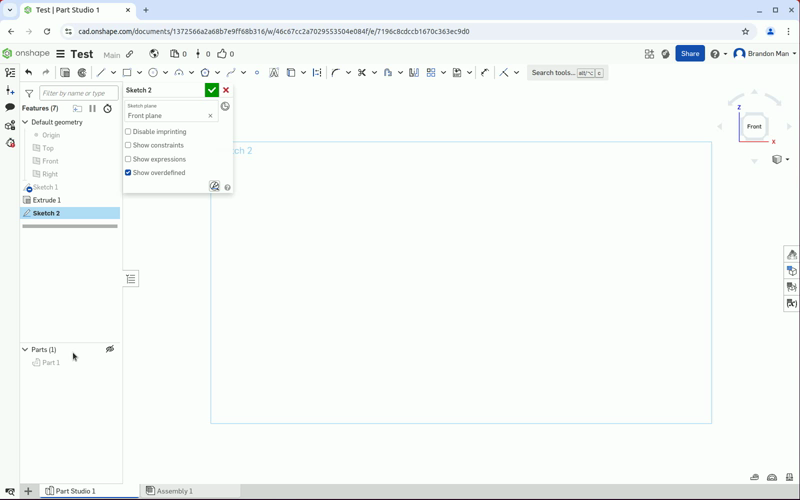
key(l)
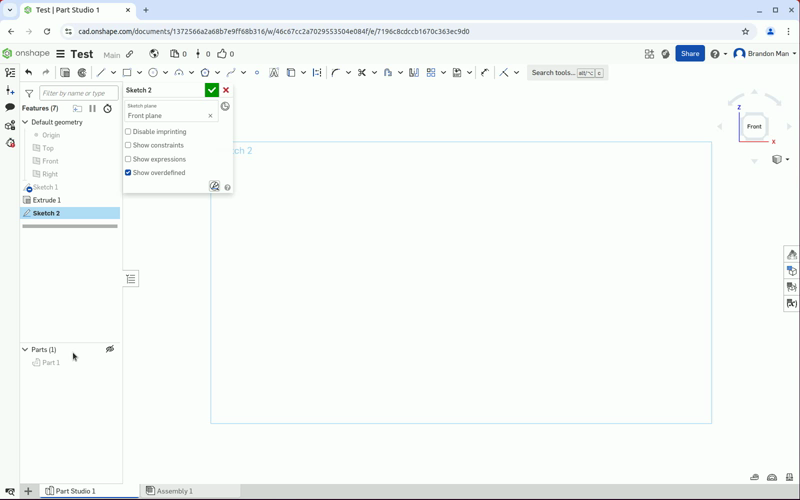
key_down(shift)
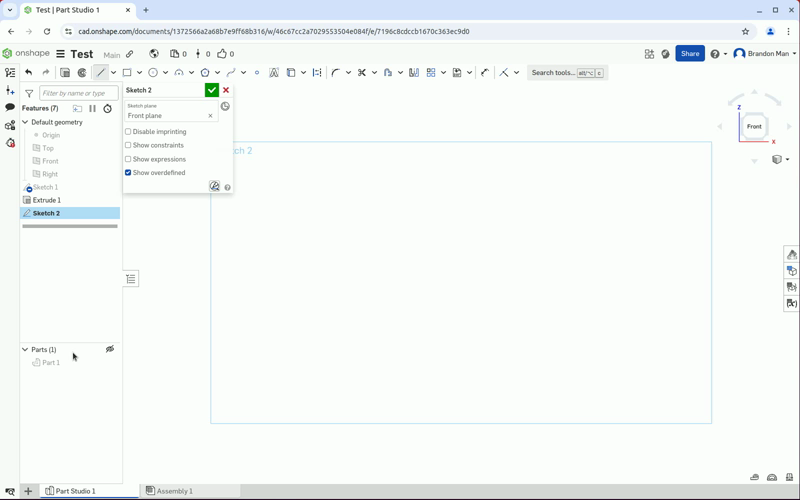
mouse_move(348, 231)
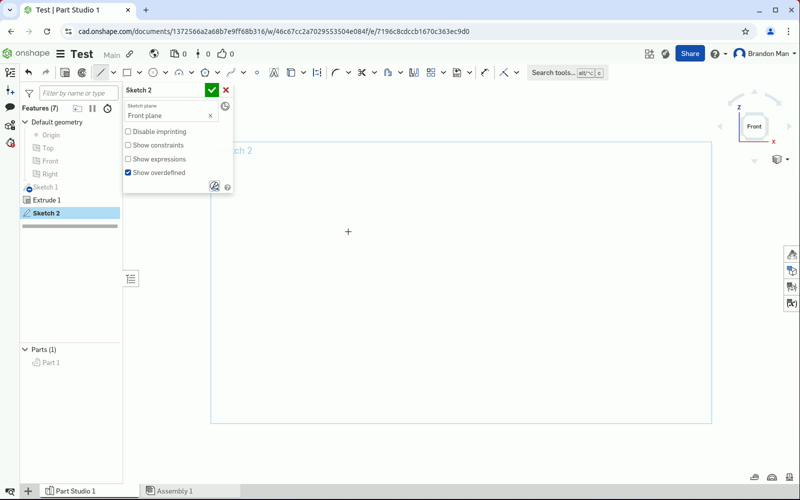
click(348, 231)
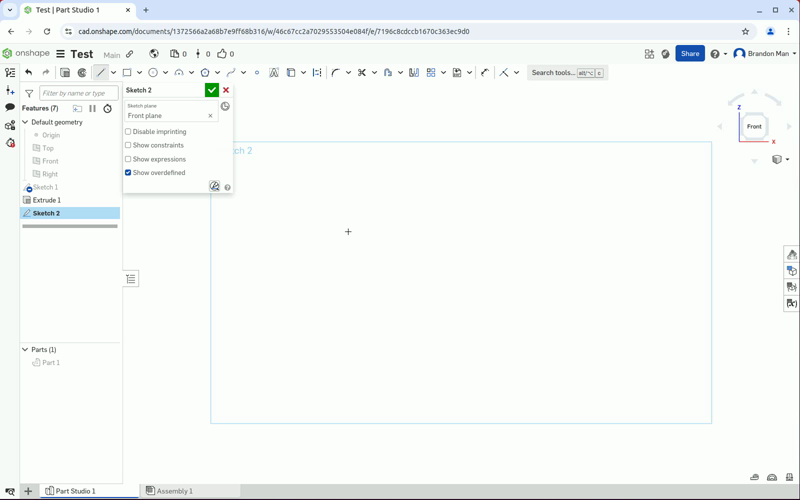
key_up(shift)
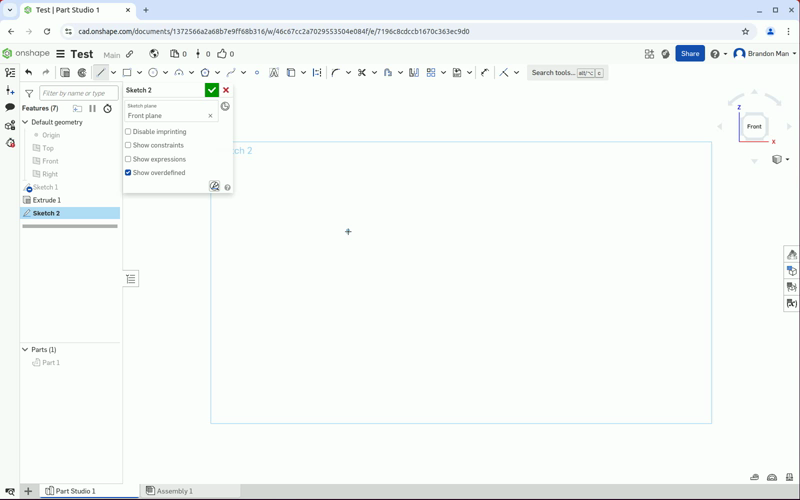
key_down(shift)
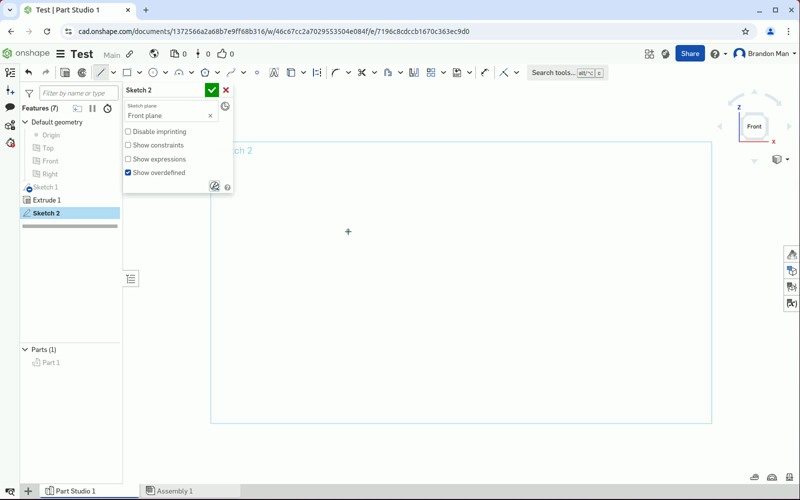
mouse_move(561, 354)
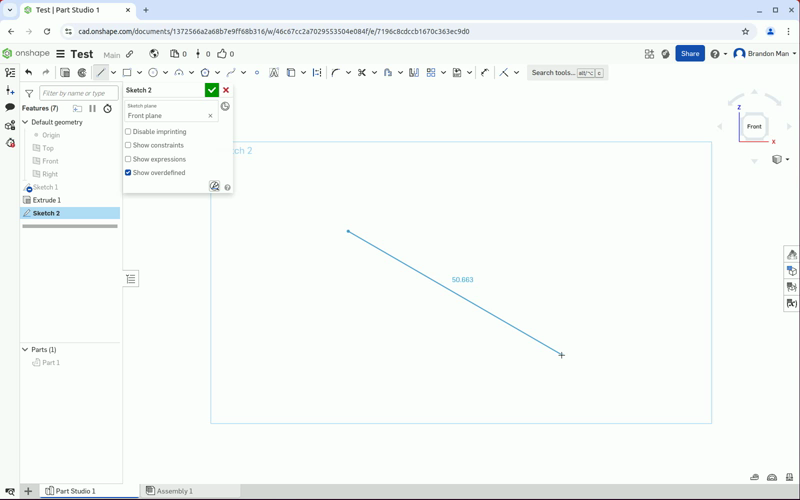
click(561, 354)
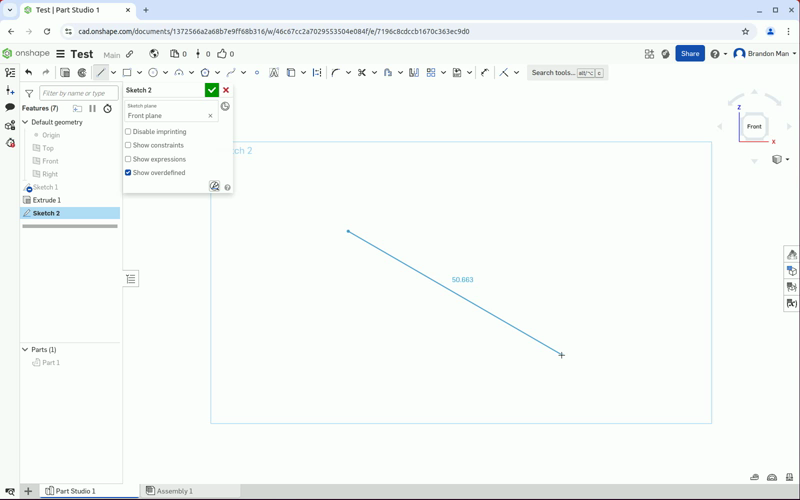
key_up(shift)
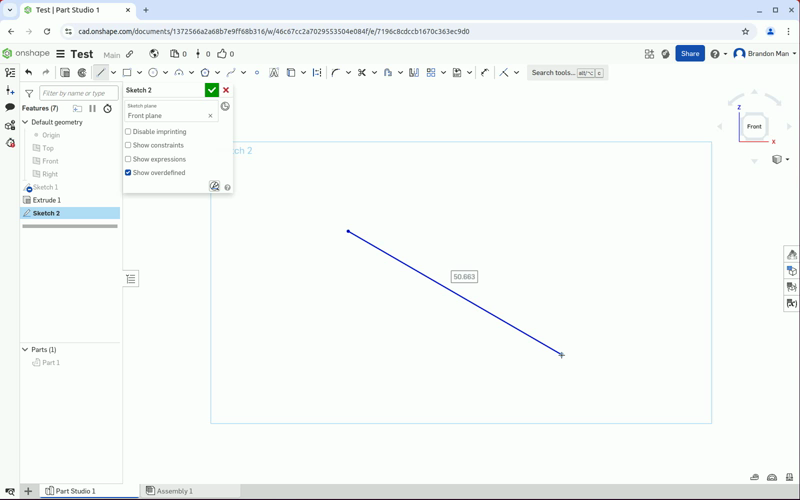
key_down(shift)
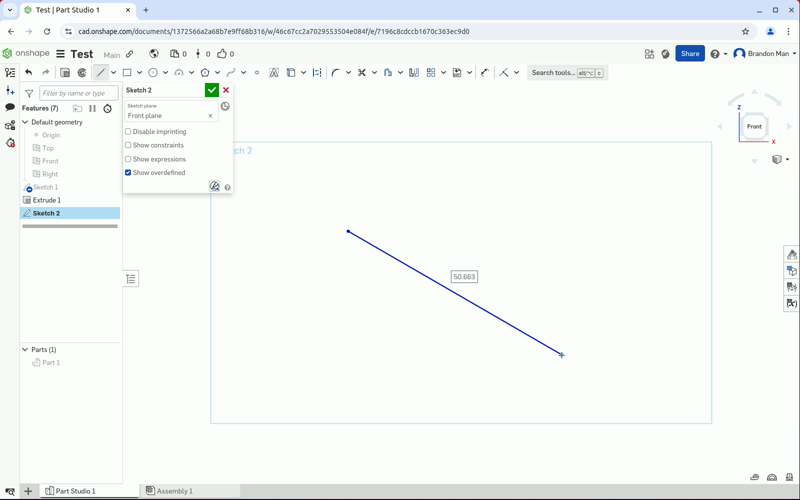
mouse_move(589, 354)
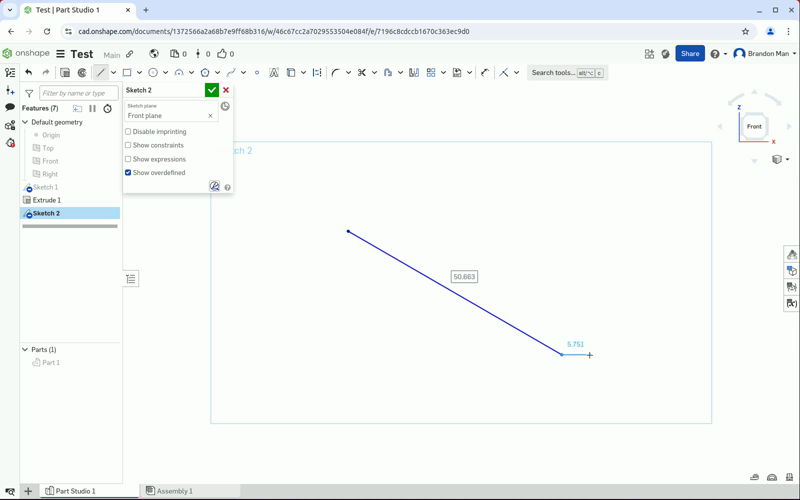
mouse_move(561, 352)
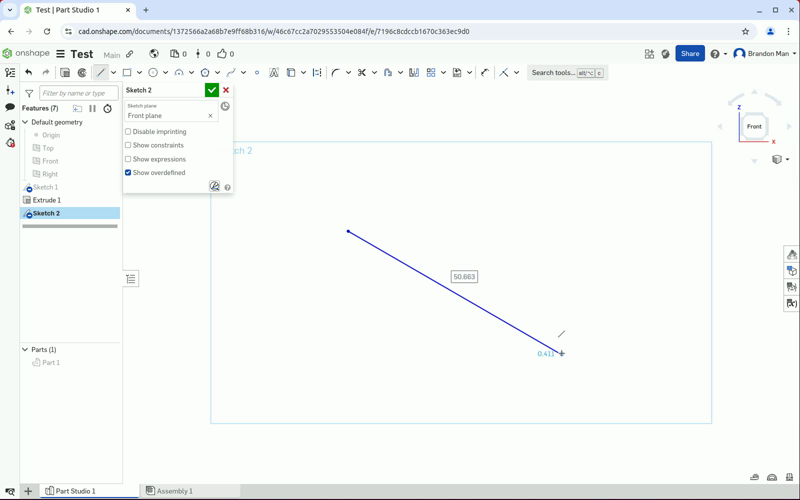
scroll(6)
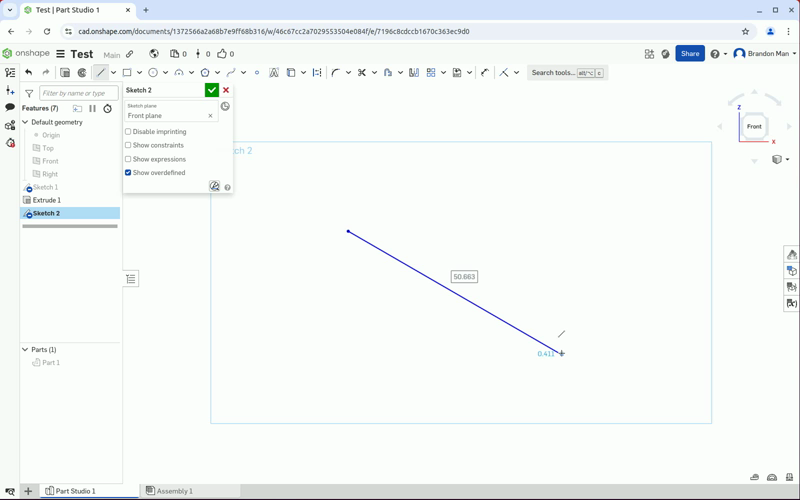
scroll(6)
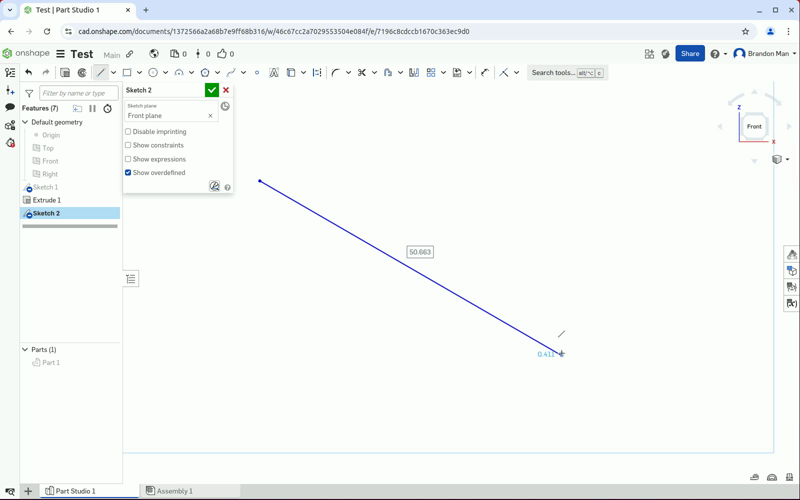
scroll(6)
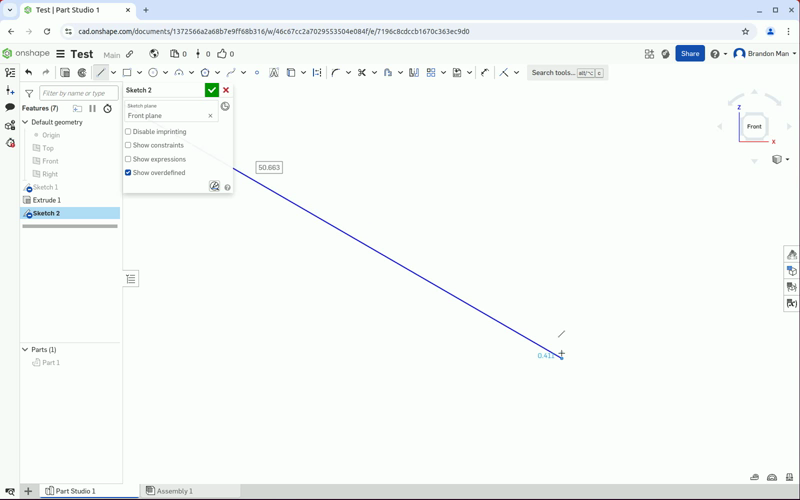
scroll(6)
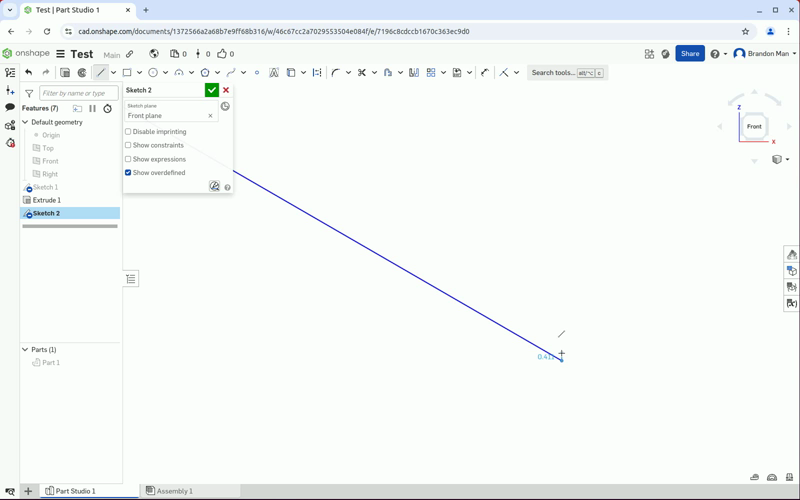
scroll(6)
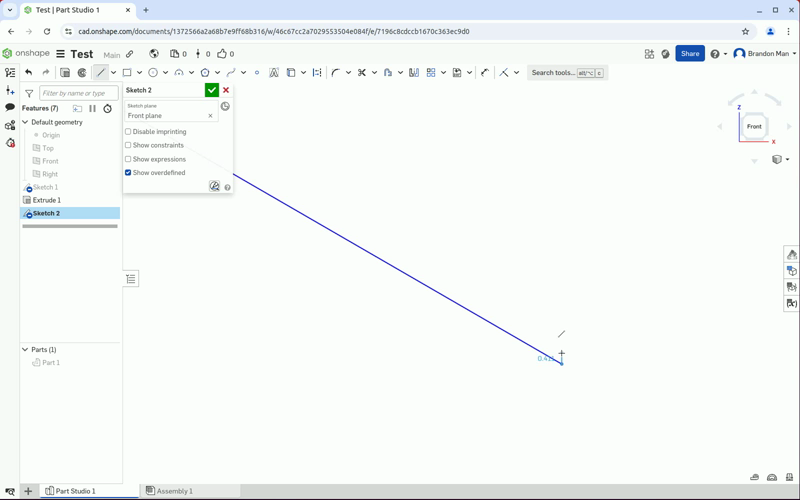
scroll(6)
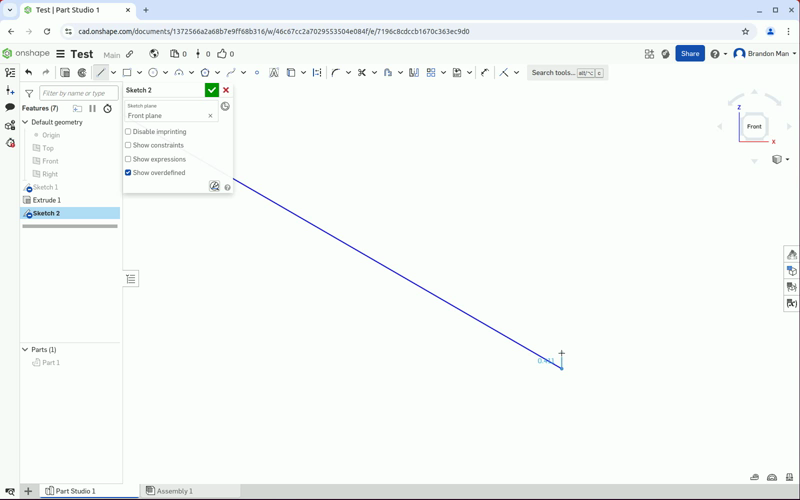
scroll(6)
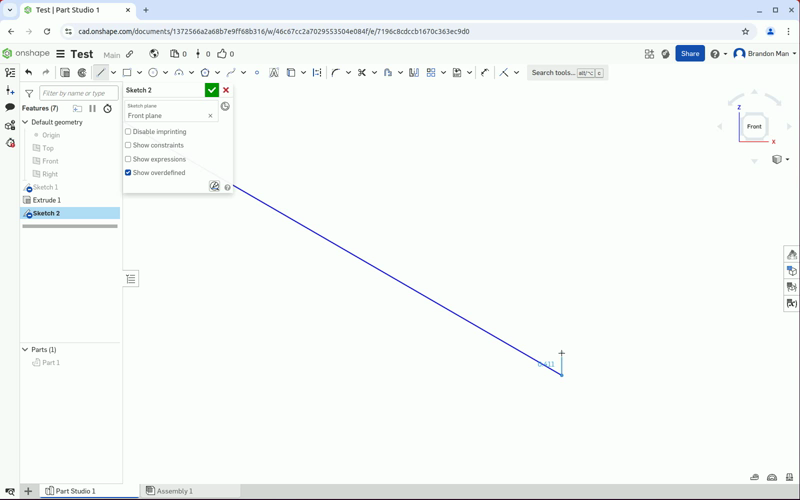
click(561, 352)
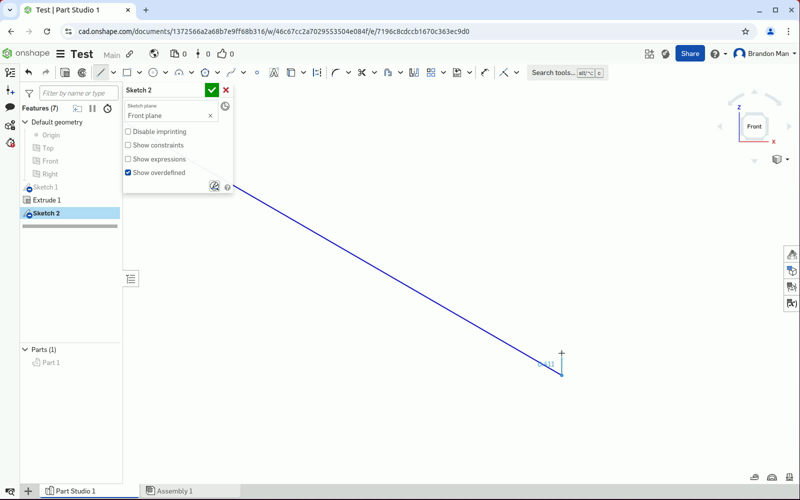
scroll(-6)
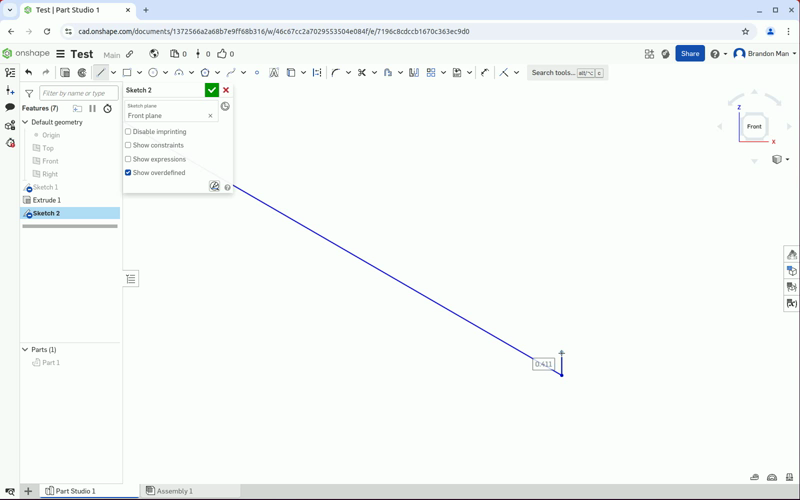
scroll(-6)
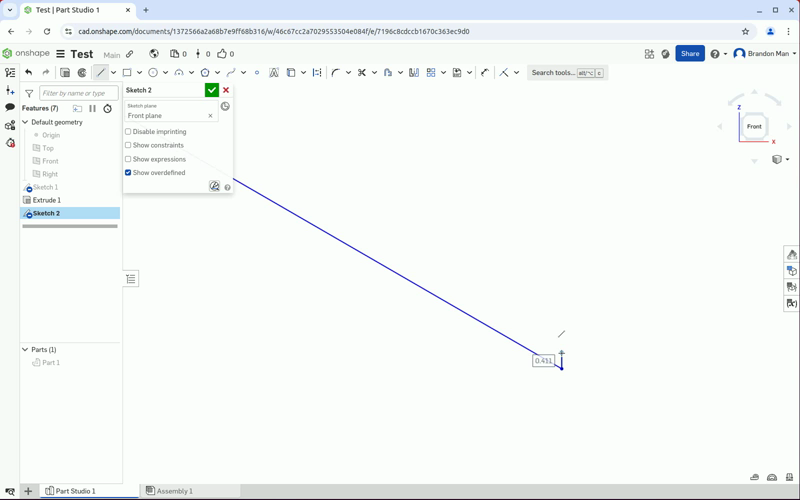
scroll(-6)
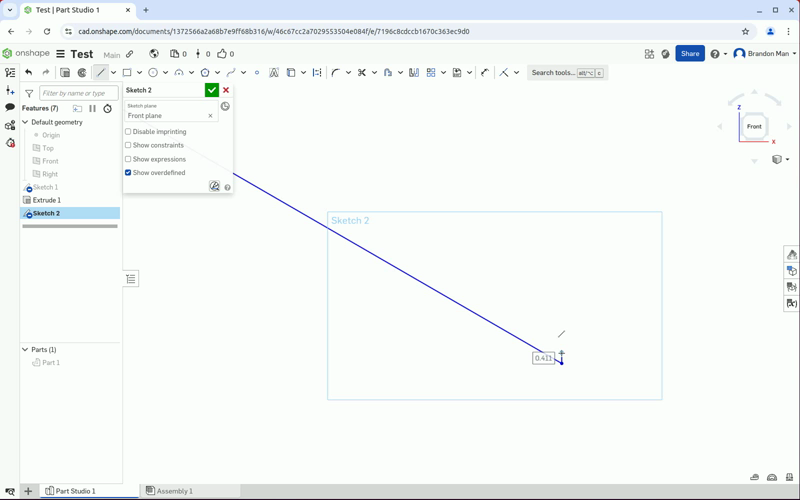
scroll(-6)
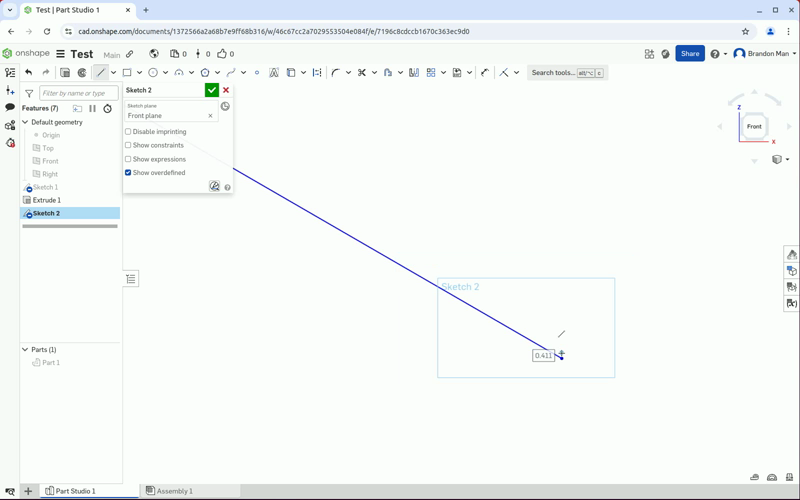
scroll(-6)
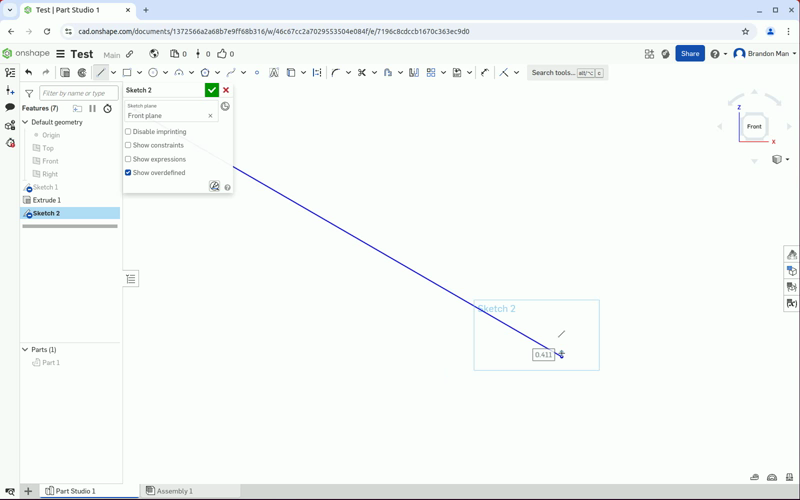
scroll(-6)
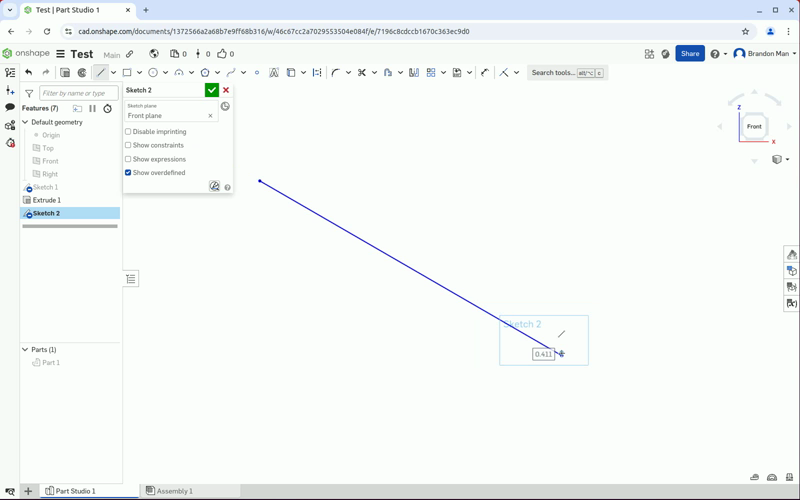
scroll(-6)
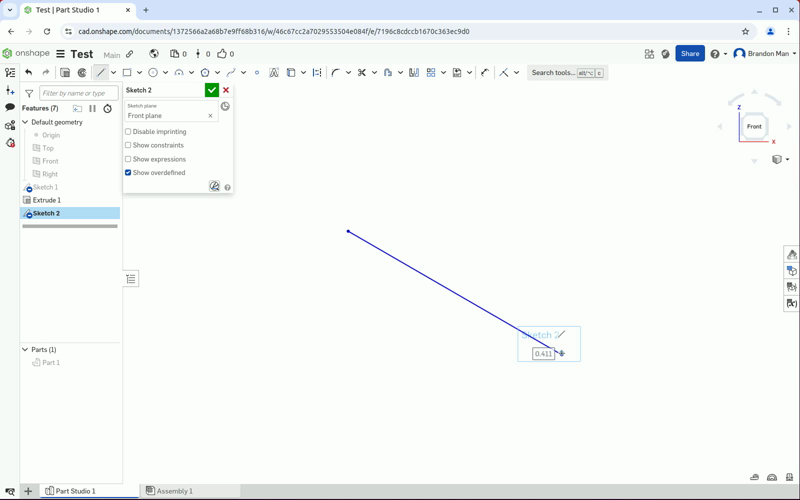
key_up(shift)
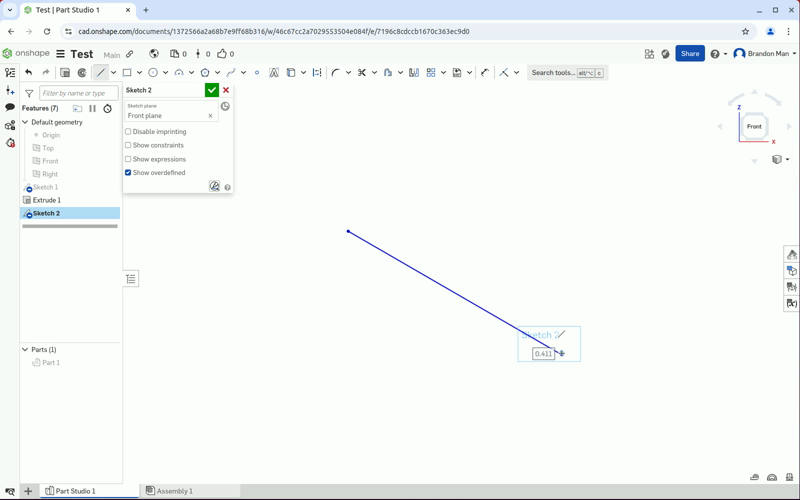
key_down(shift)
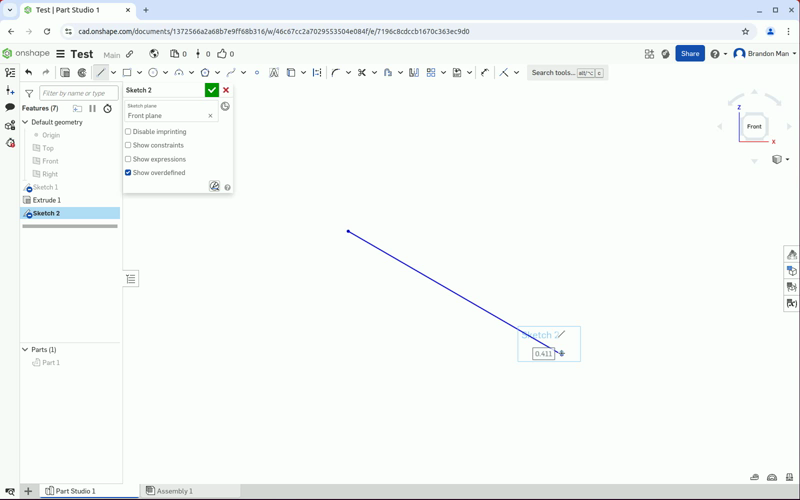
mouse_move(348, 231)
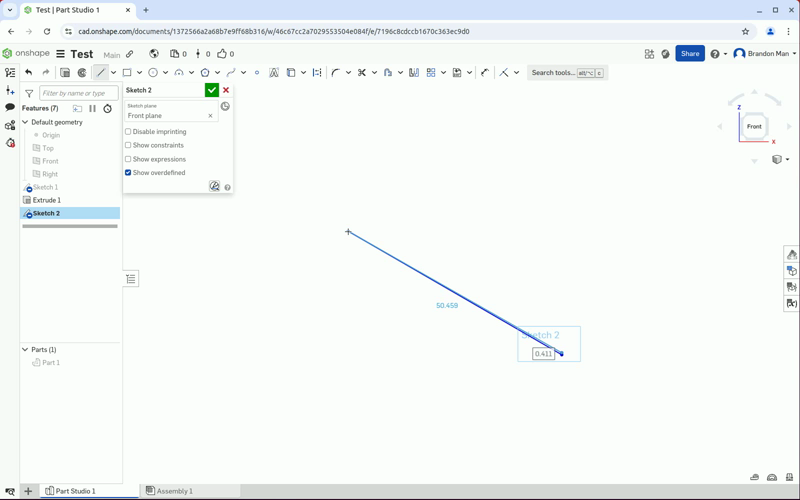
key_up(shift)
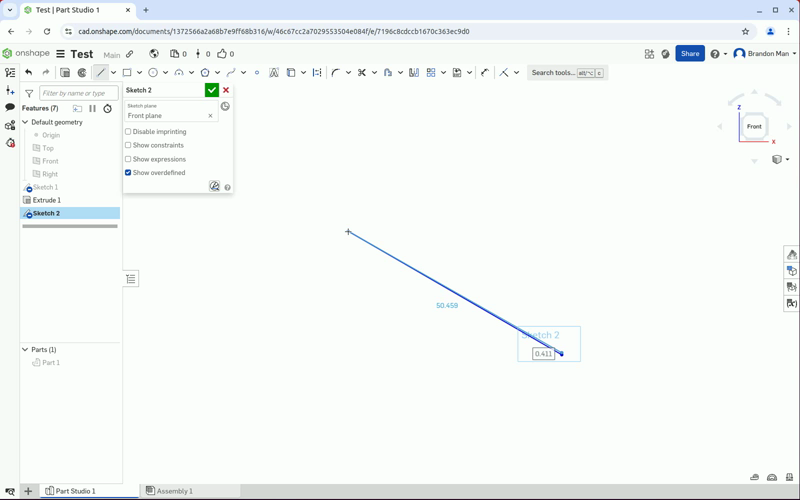
click(348, 231)
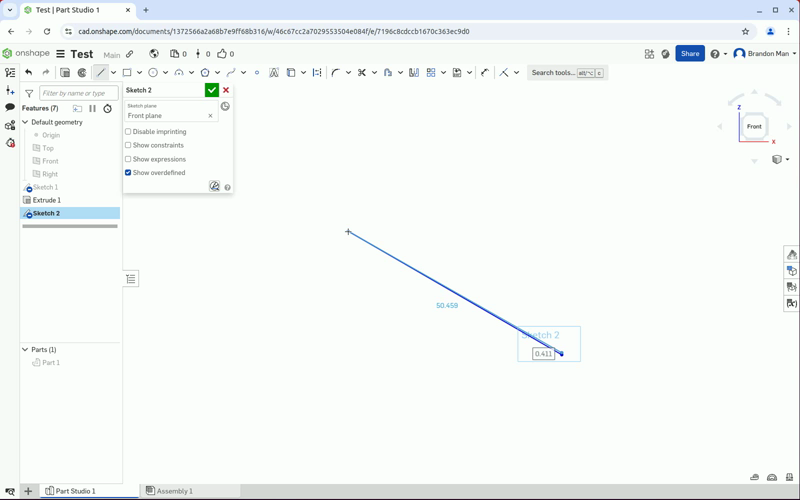
key(esc)
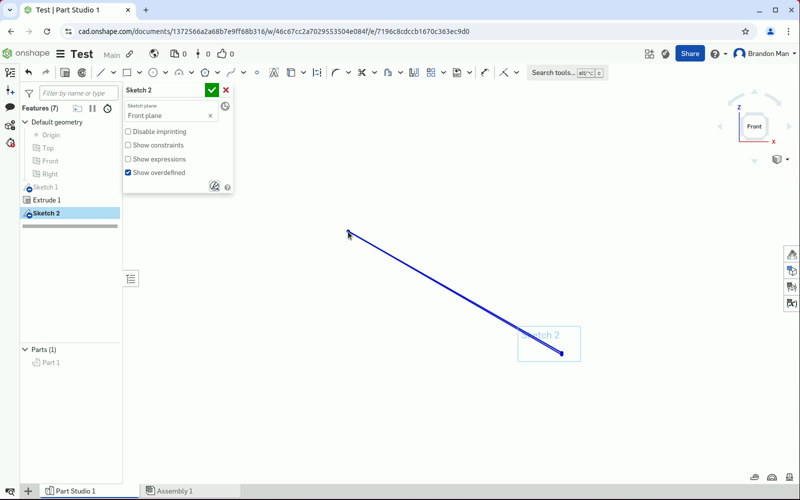
mouse_move(502, 319)
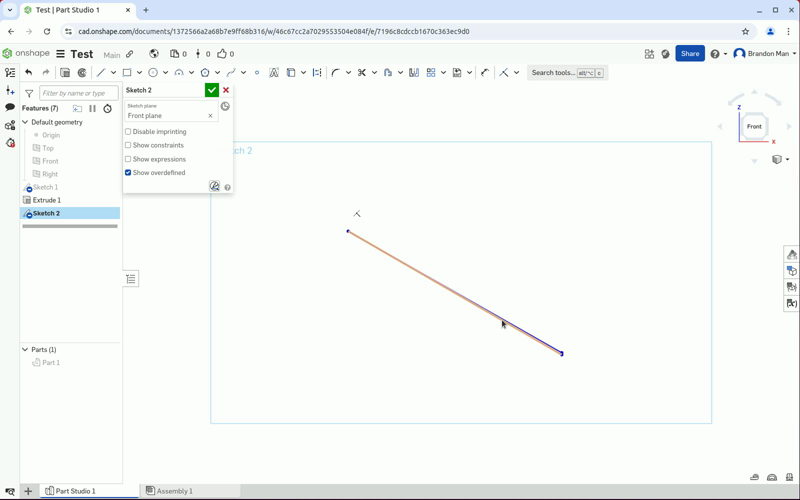
scroll(6)
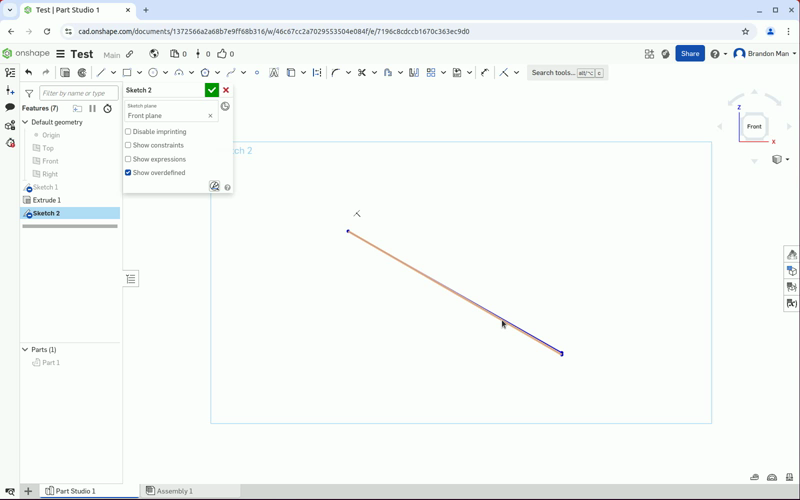
scroll(6)
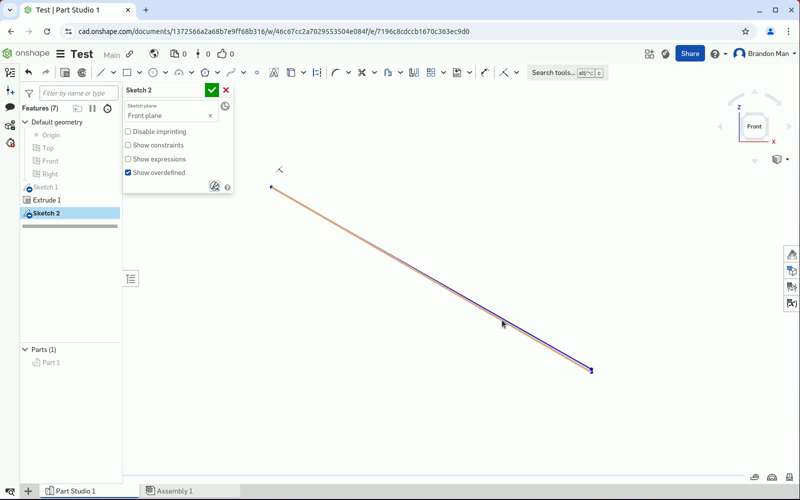
scroll(6)
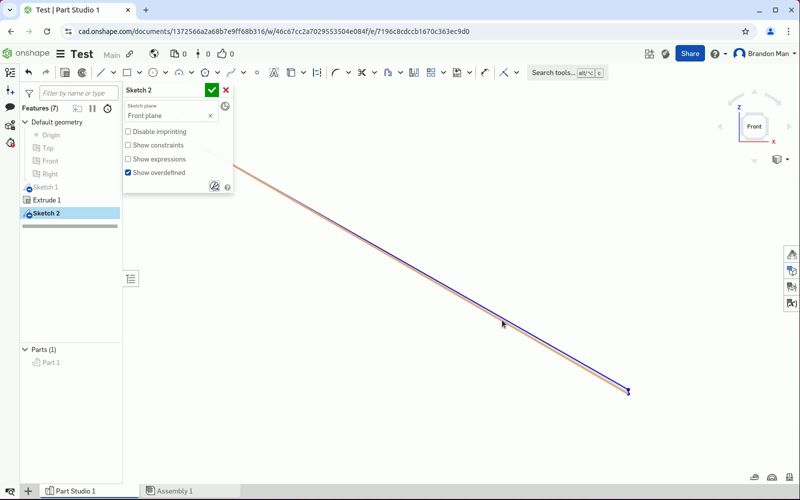
scroll(6)
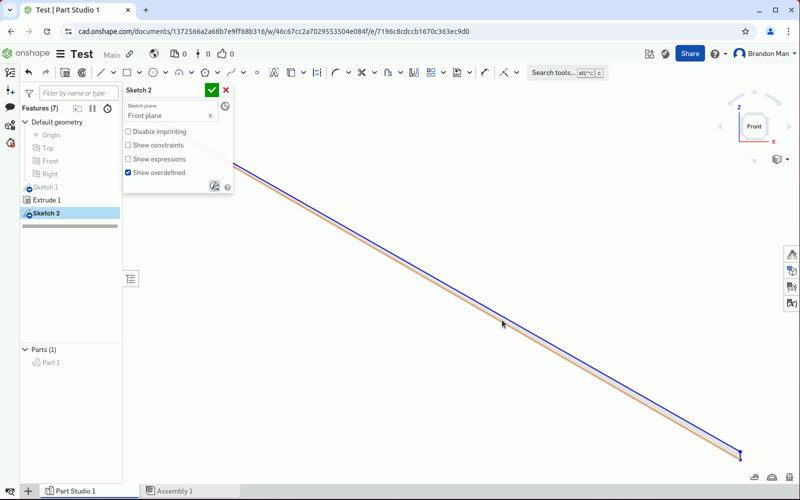
scroll(6)
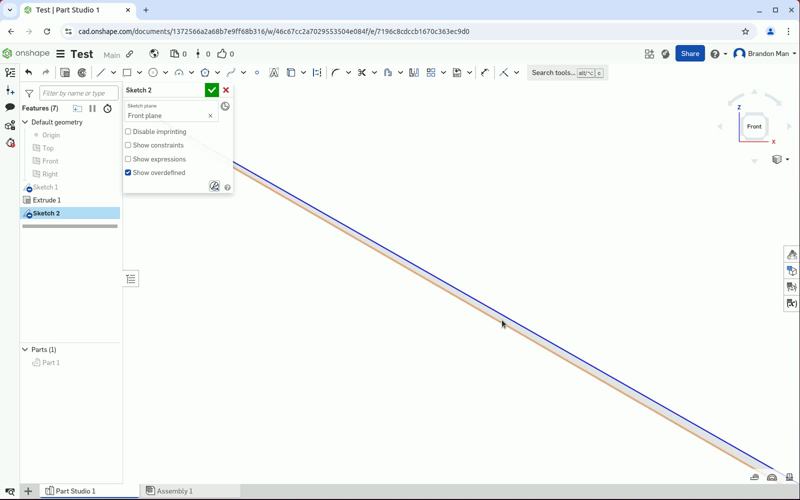
scroll(6)
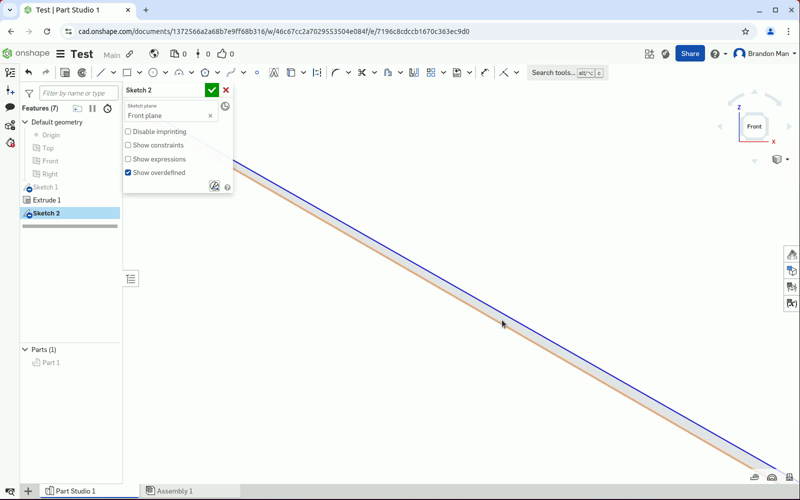
scroll(6)
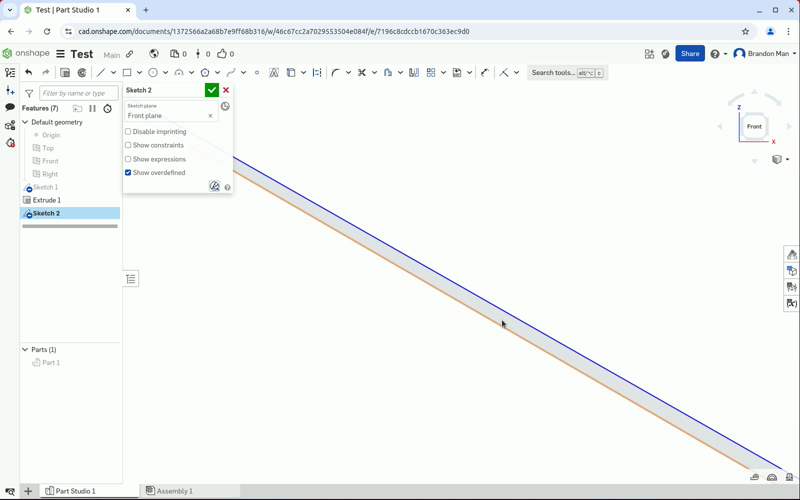
click(502, 319)
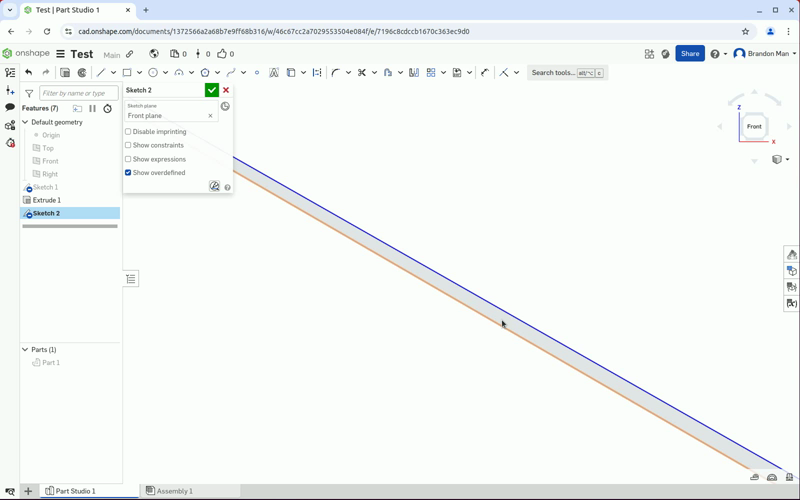
scroll(-6)
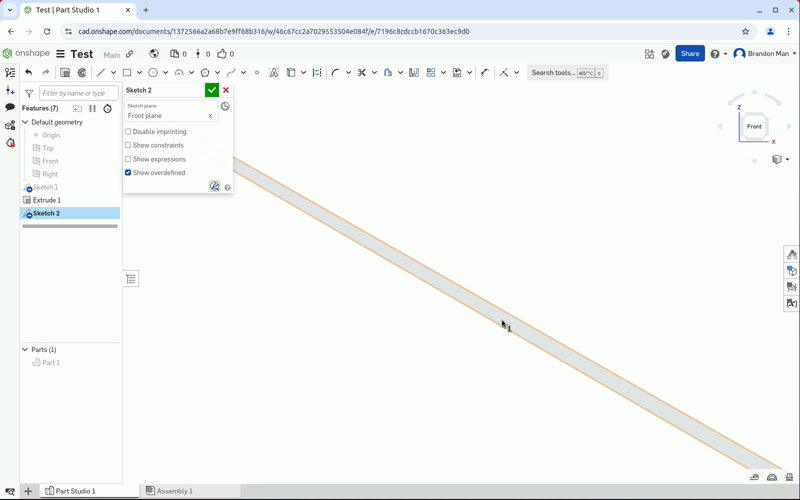
scroll(-6)
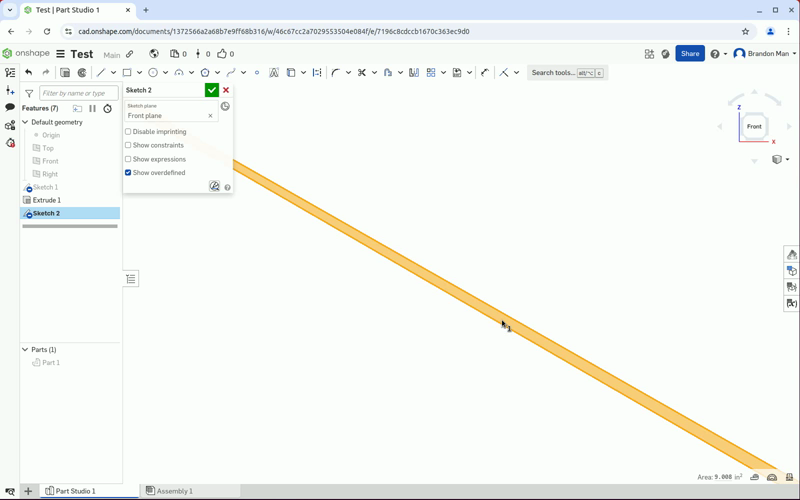
scroll(-6)
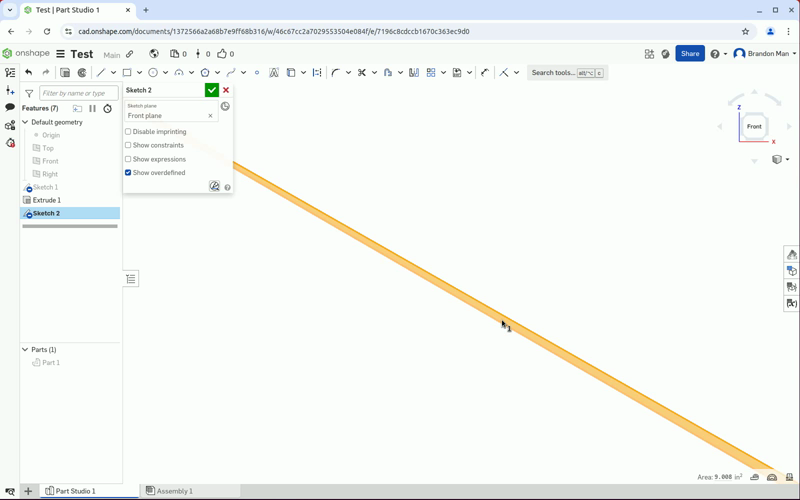
scroll(-6)
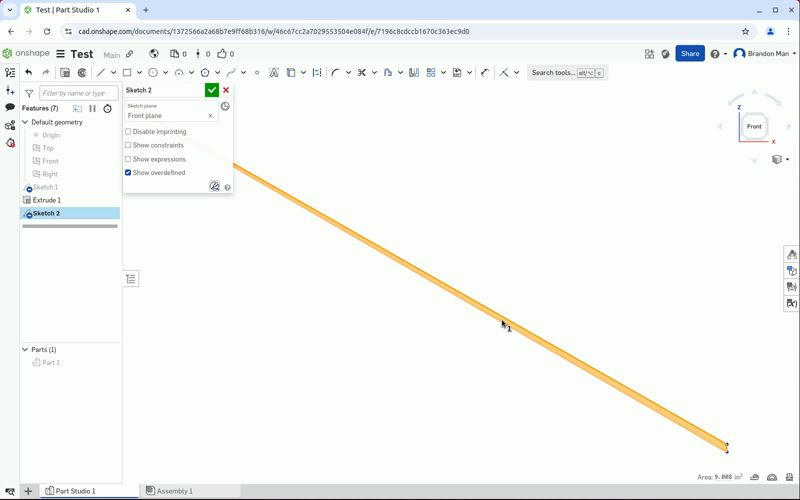
scroll(-6)
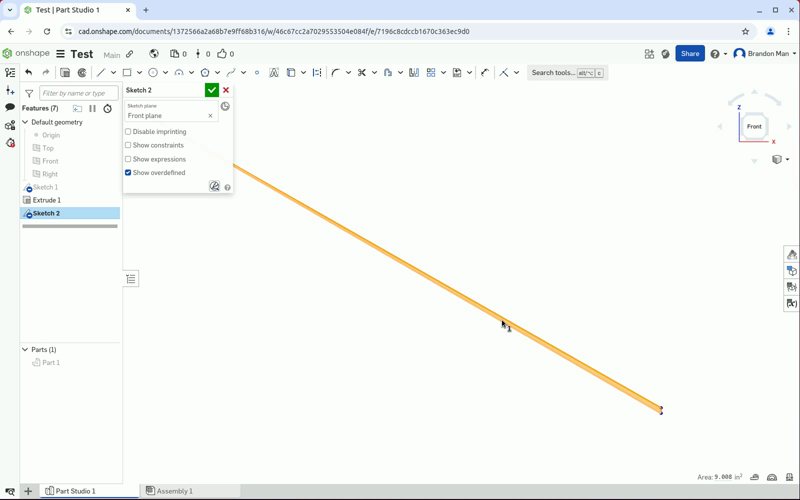
scroll(-6)
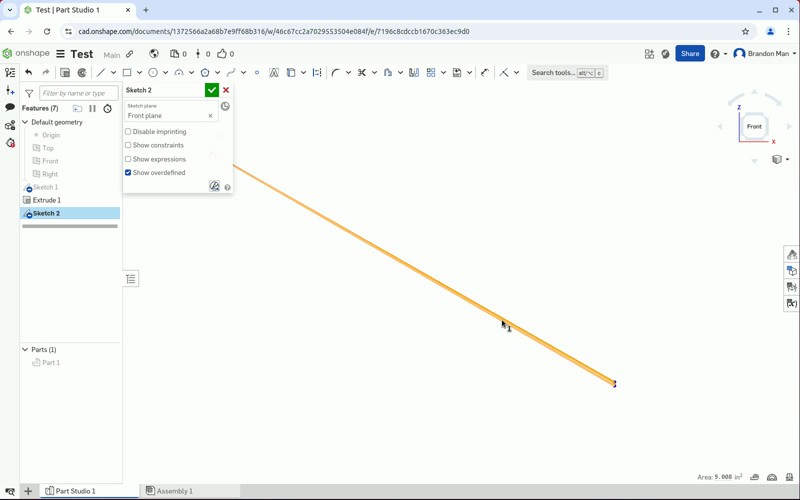
scroll(-6)
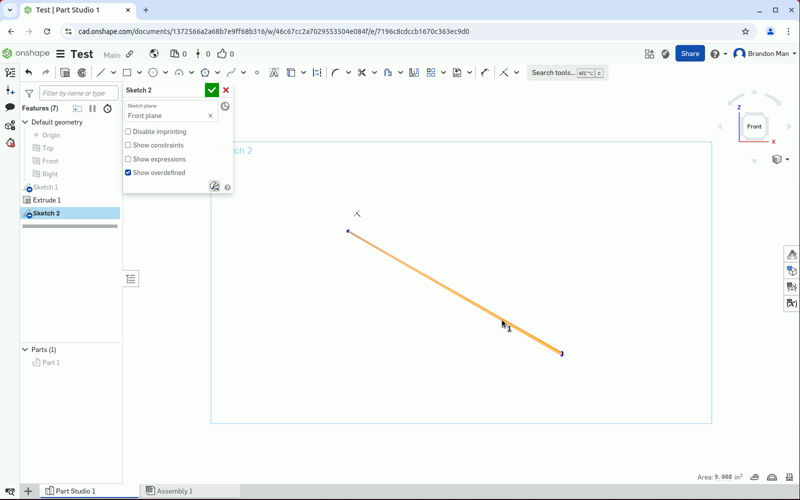
mouse_move(73, 352)
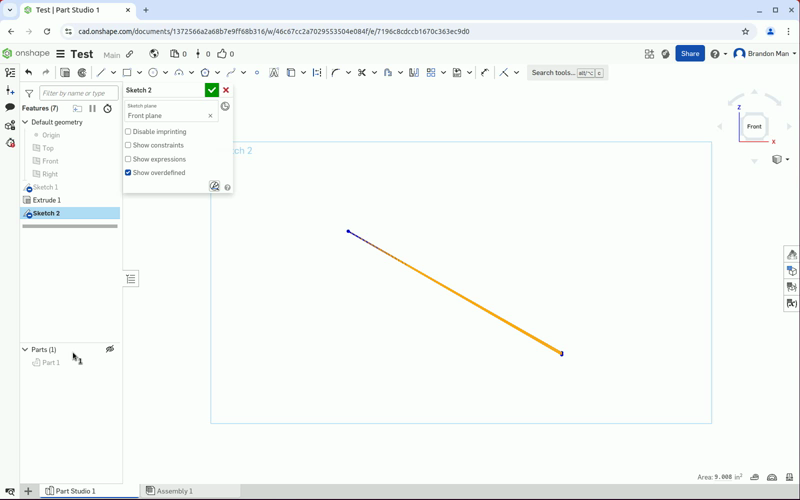
key(shift+y)
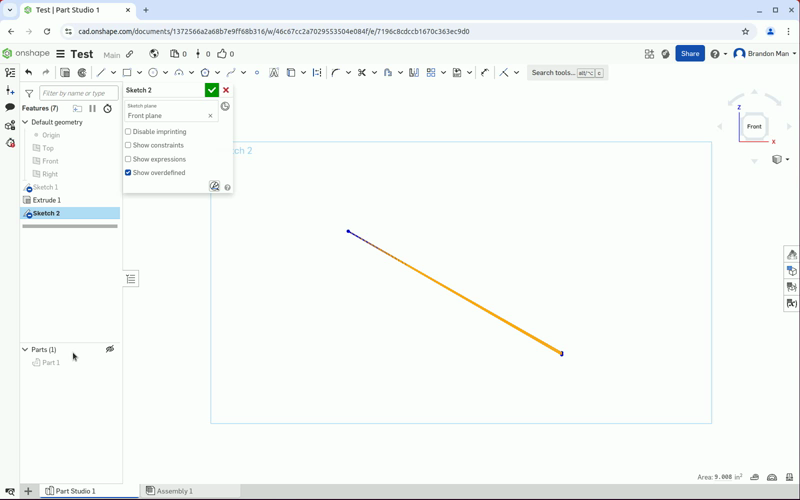
key(shift+e)
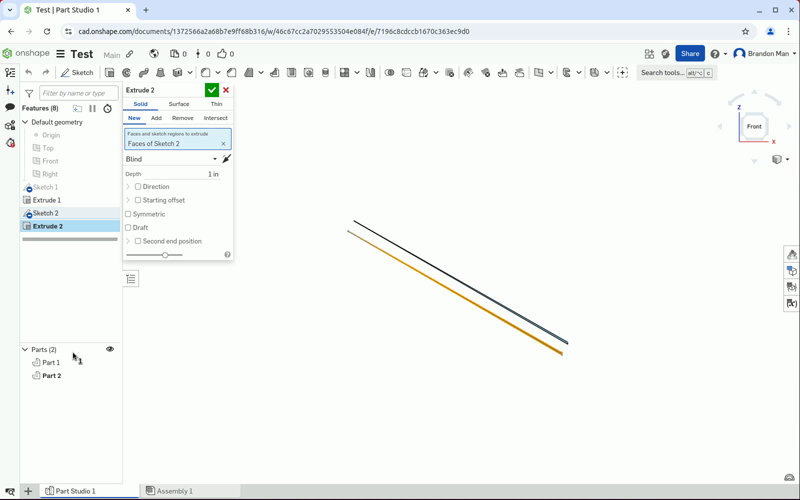
mouse_move(143, 106)
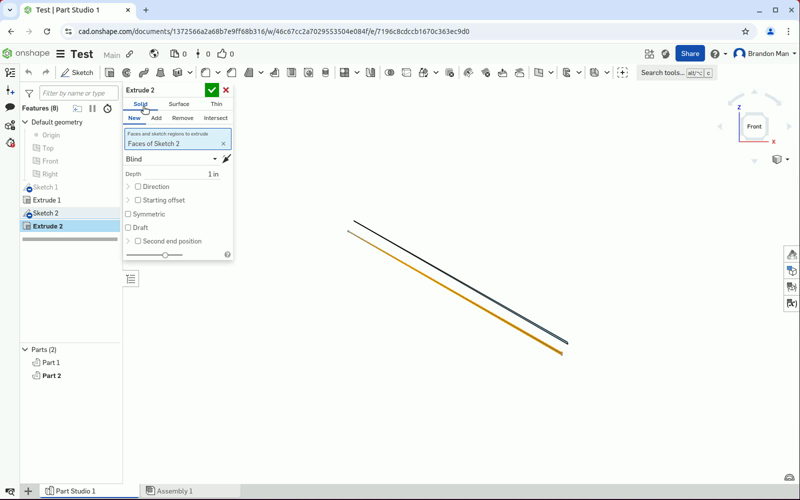
click(143, 106)
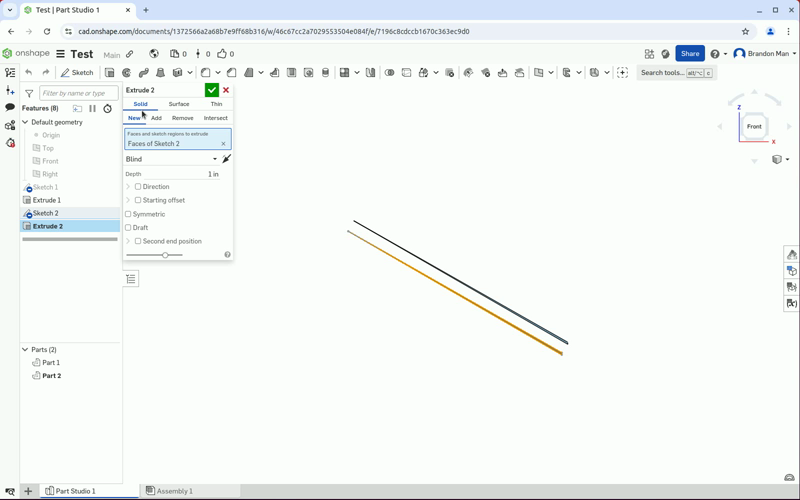
mouse_move(137, 120)
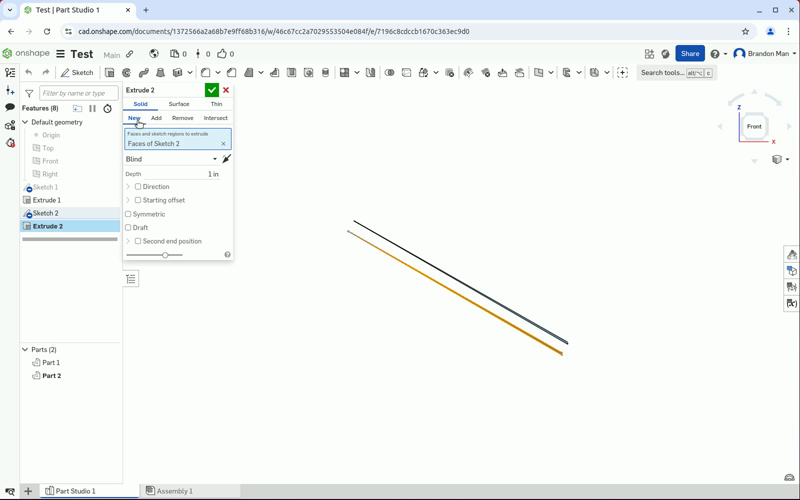
click(137, 120)
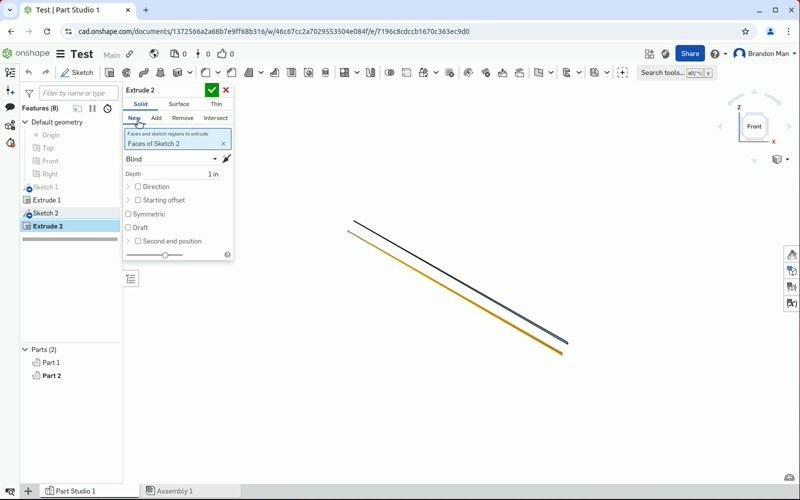
key(tab, 4)
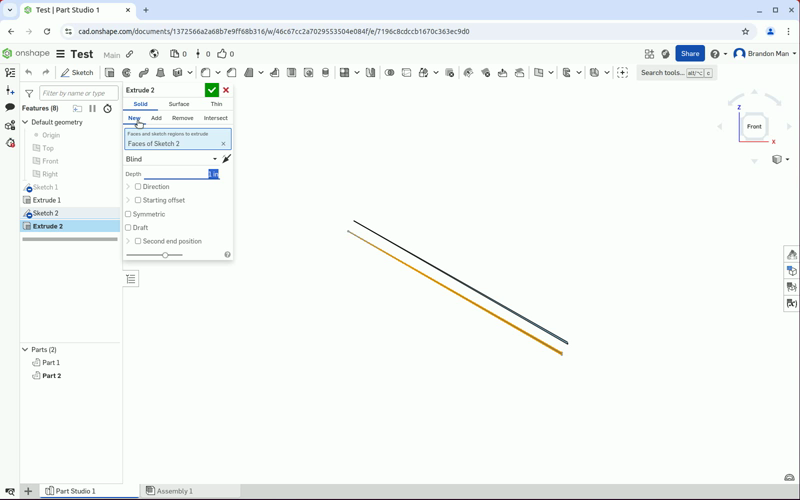
text(25.516)
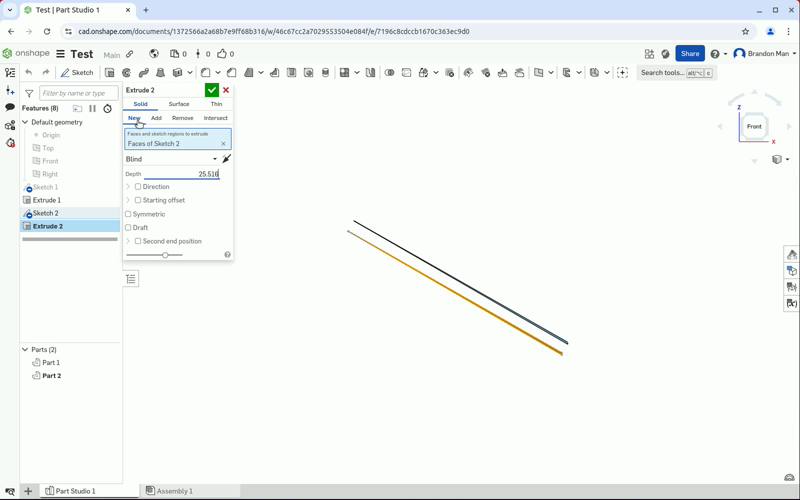
key(tab, 3)
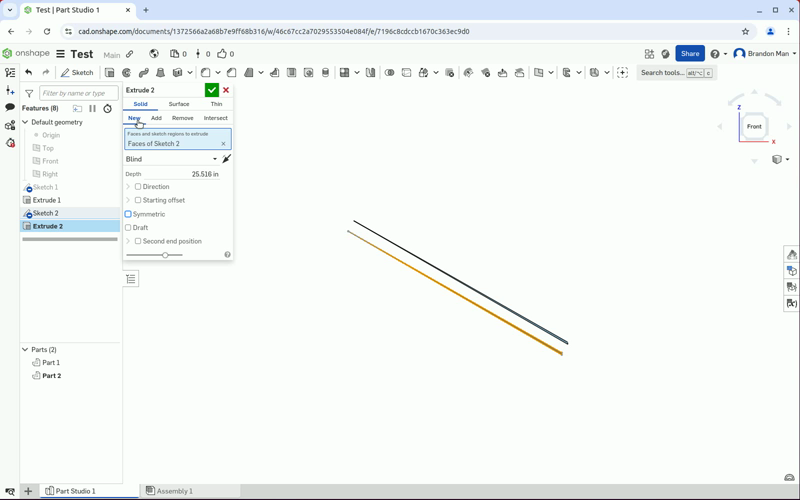
key(space)
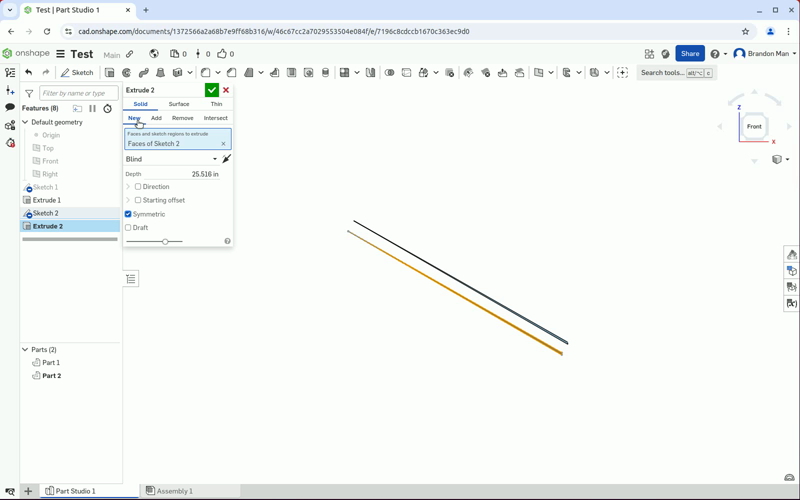
key(enter)
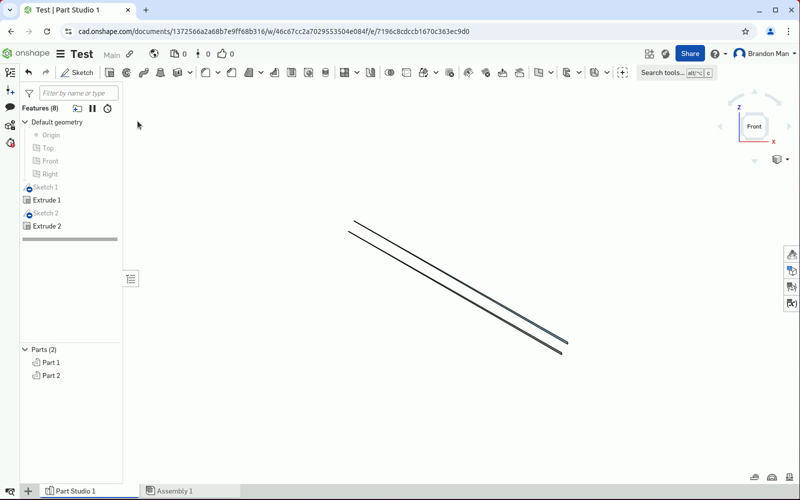
key(shift+h)
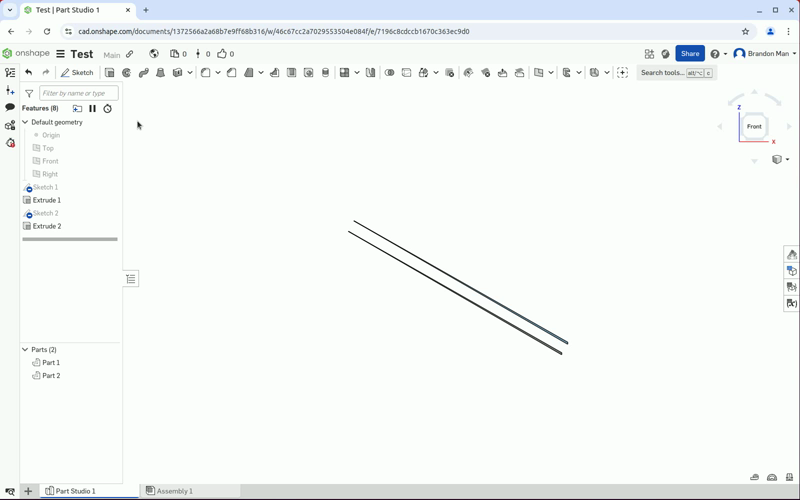
key(shift+h)
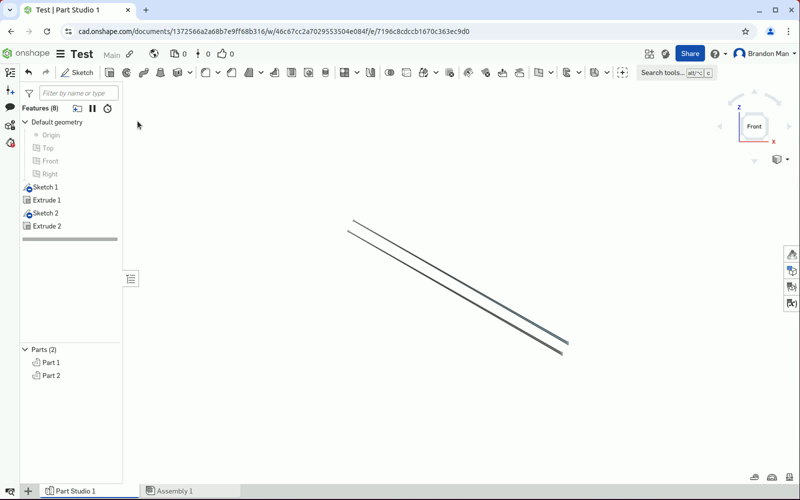
key(shift+7)
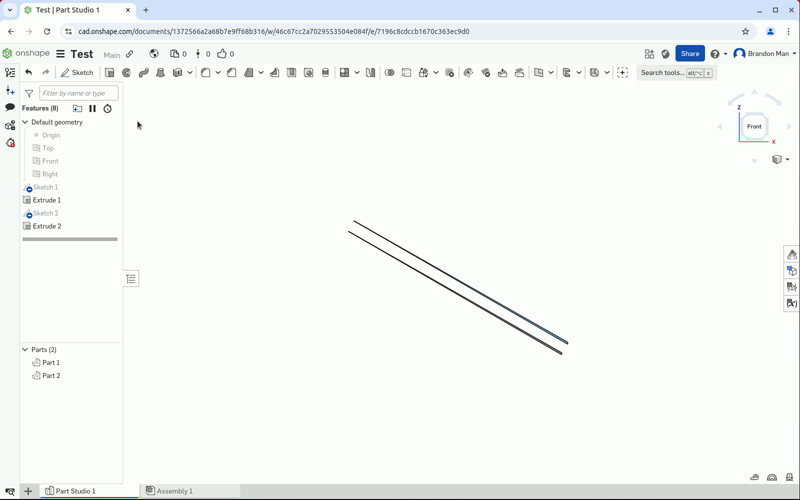
key(left, 2)
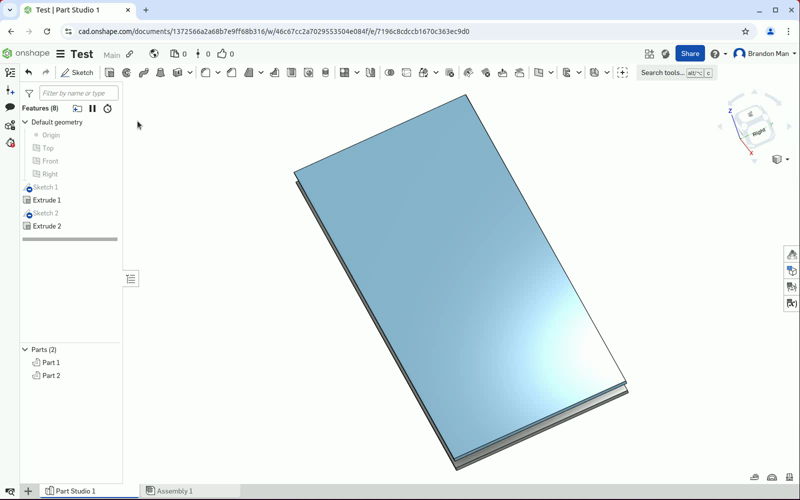
key(down, 2)
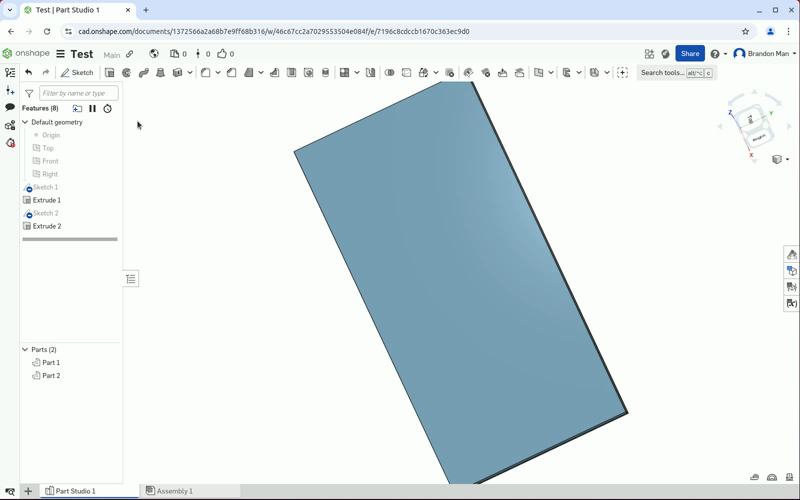
key(up, 2)
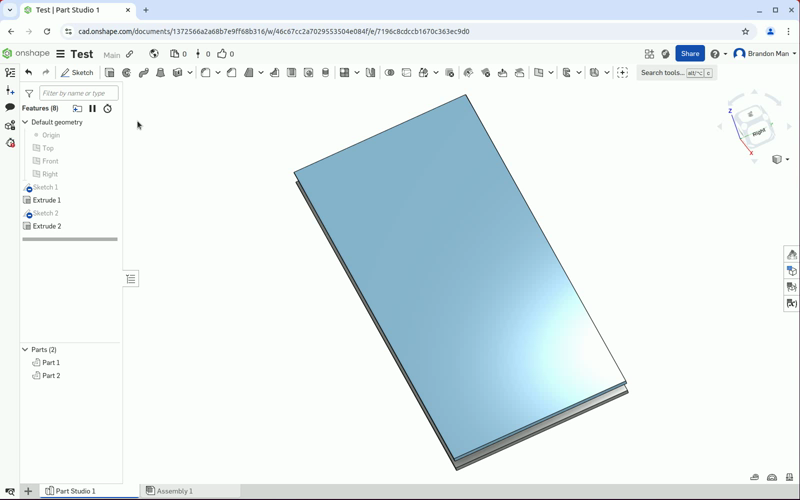
key(right, 2)
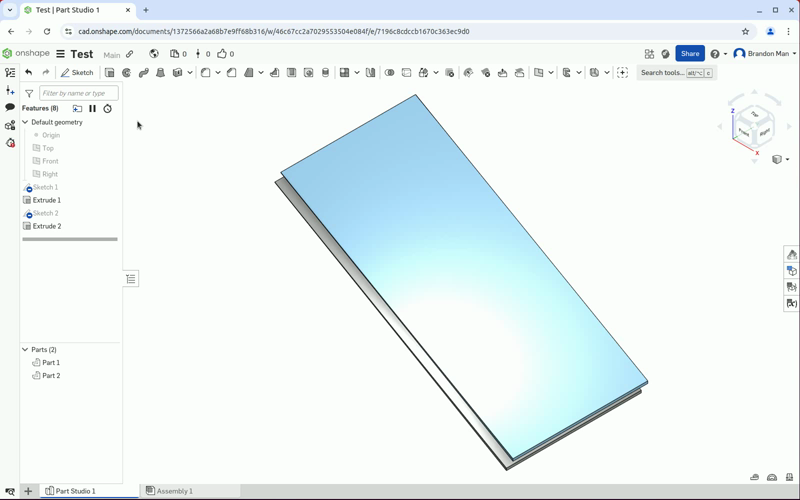
mouse_move(73, 189)
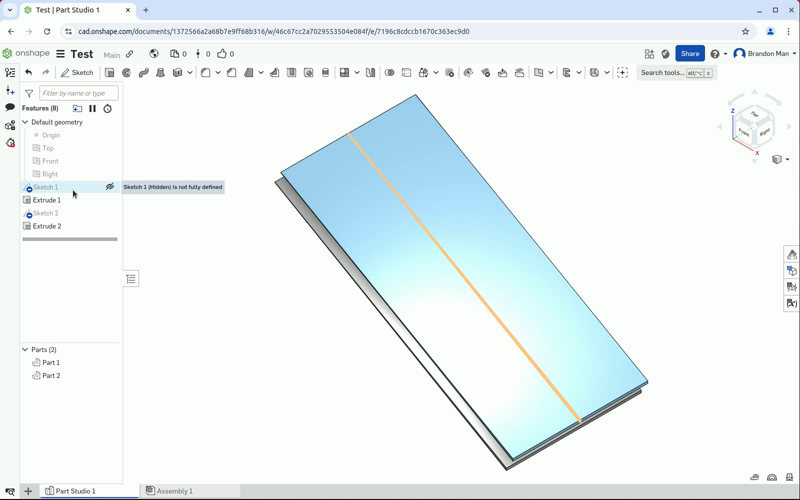
click(73, 189)